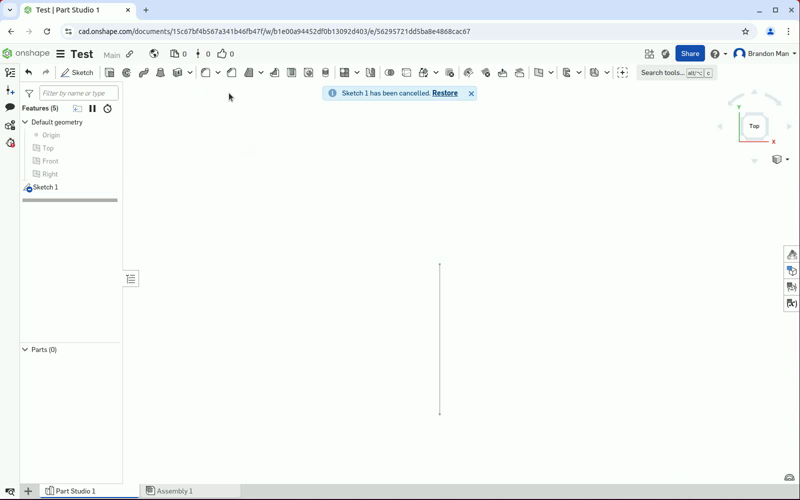
key(shift+h)
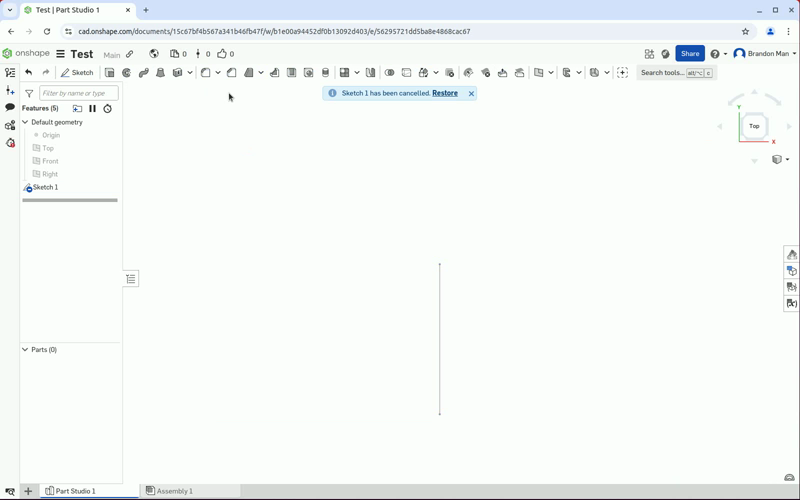
key(shift+s)
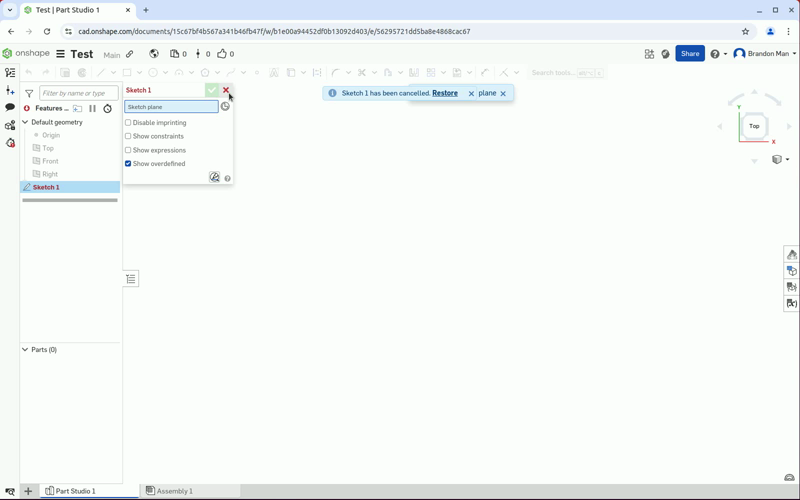
mouse_move(73, 150)
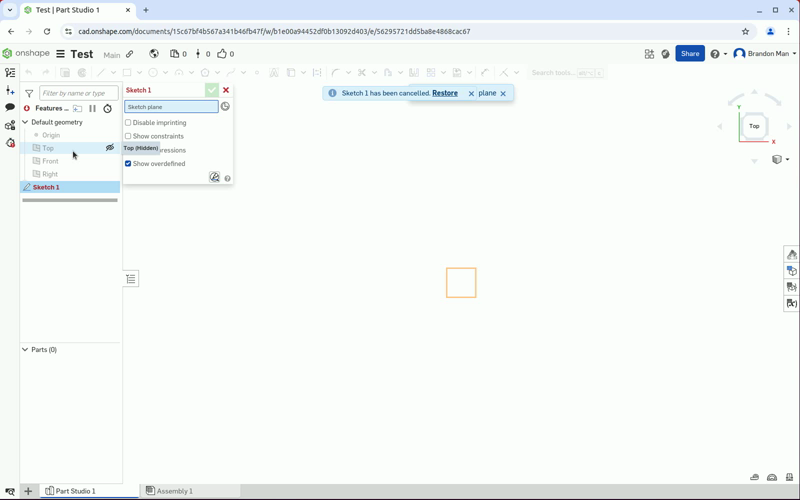
click(73, 150)
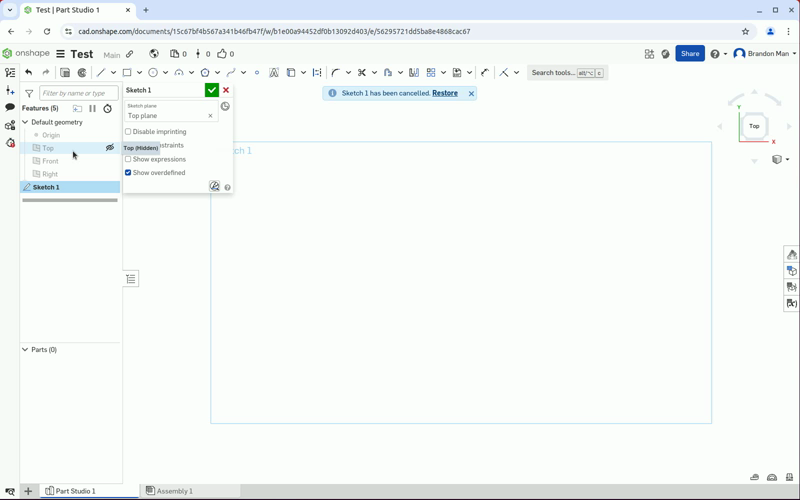
mouse_move(73, 352)
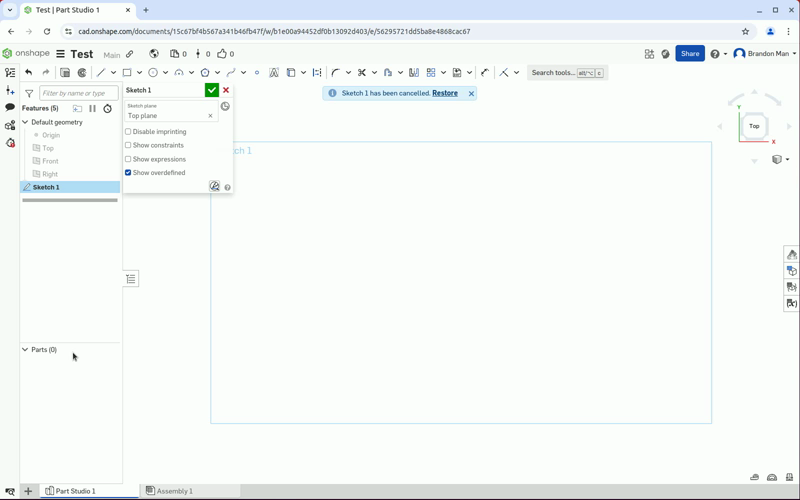
key(y)
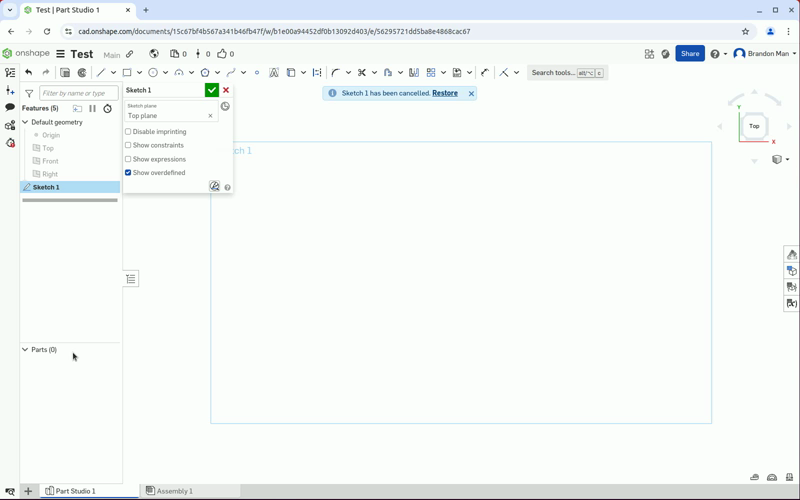
key(c)
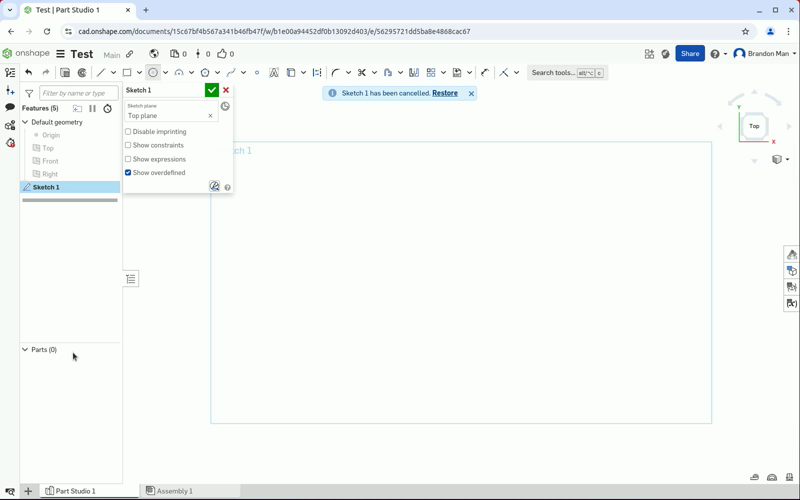
key_down(shift)
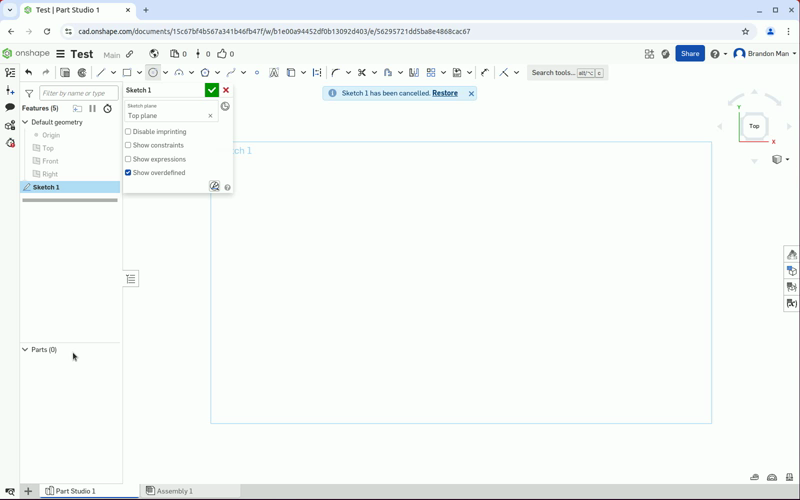
mouse_move(461, 282)
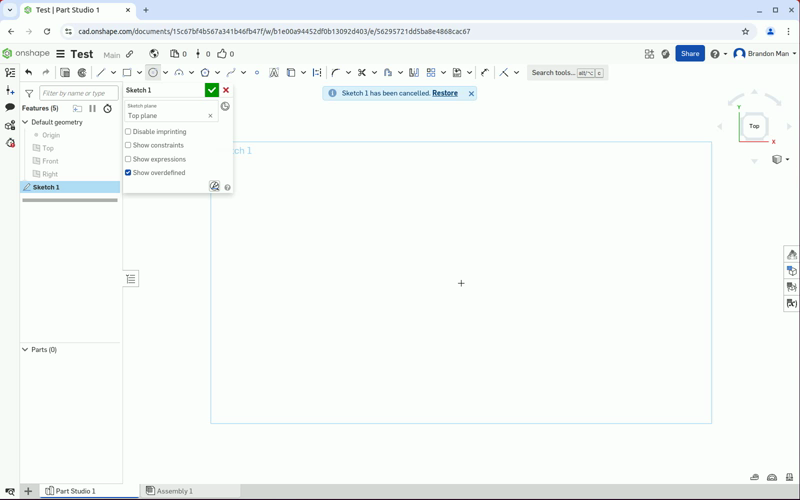
click(461, 282)
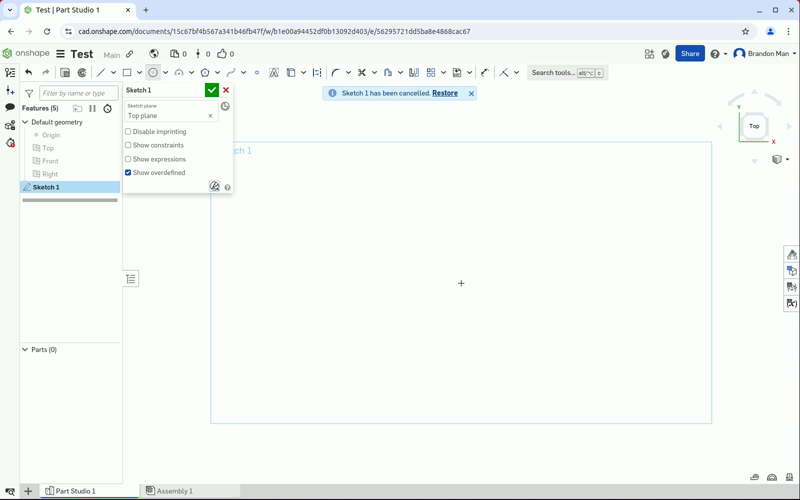
key_up(shift)
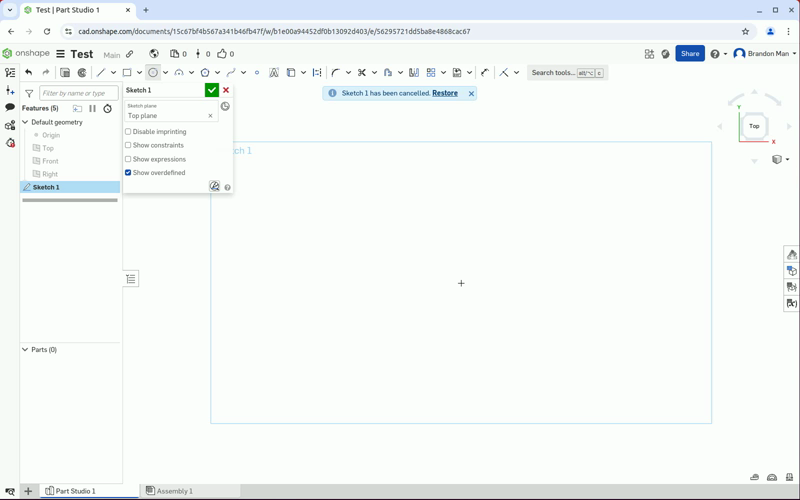
mouse_move(574, 282)
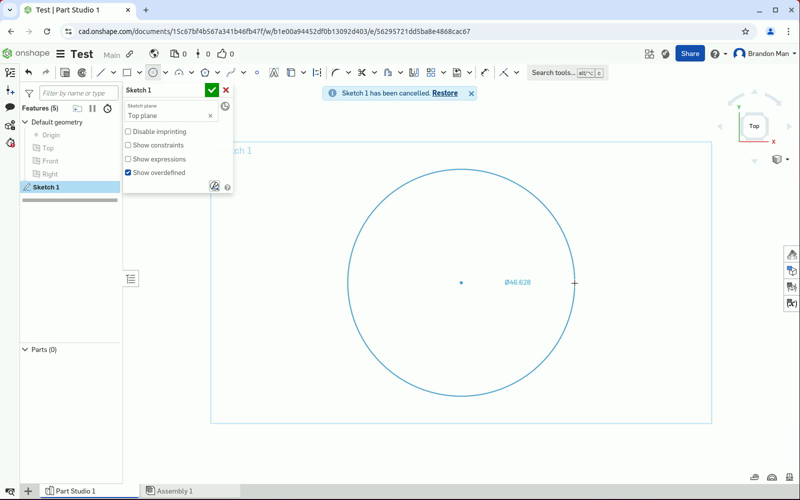
click(574, 282)
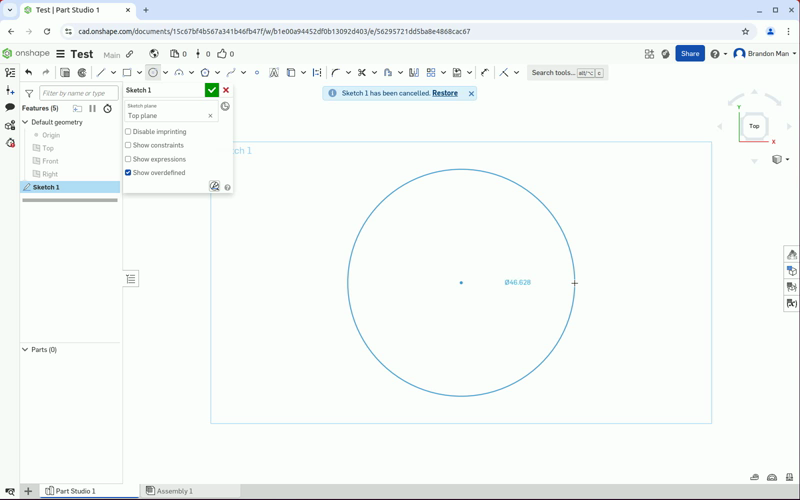
key(esc)
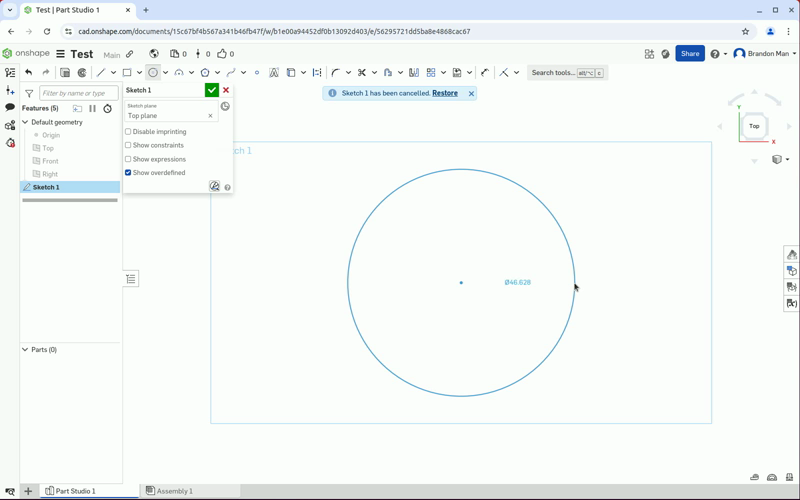
key(c)
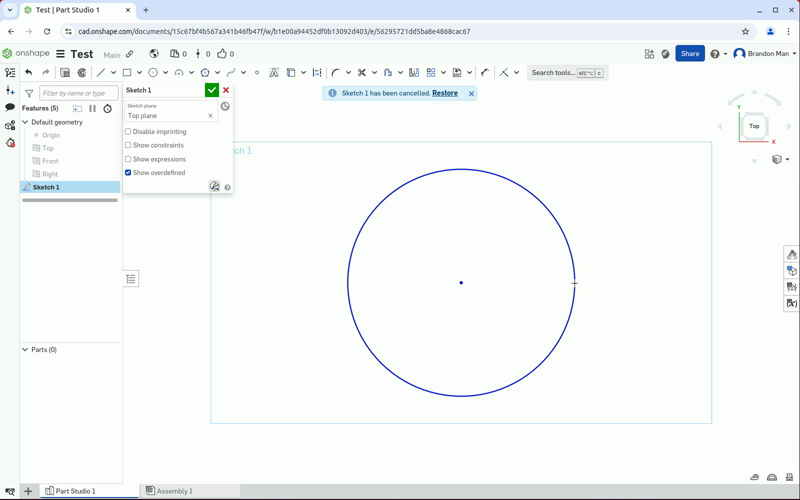
key_down(shift)
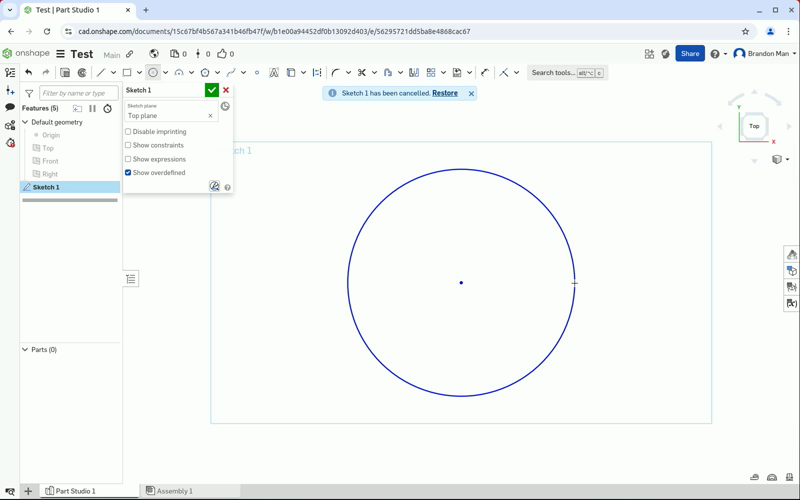
mouse_move(386, 344)
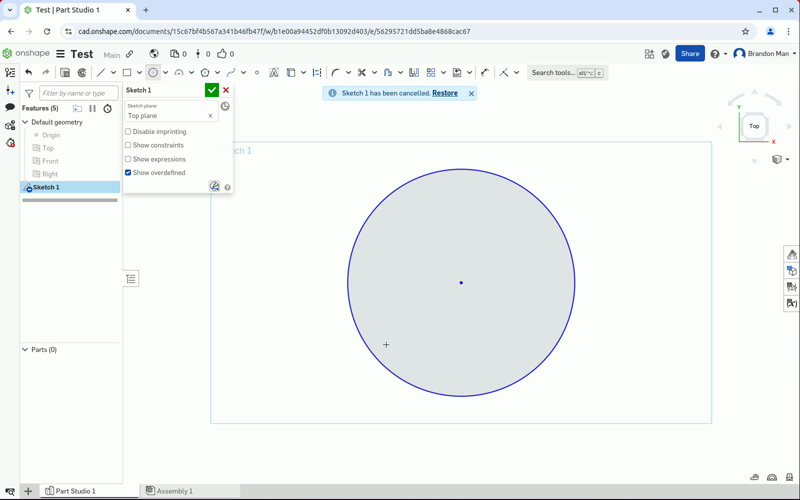
click(386, 344)
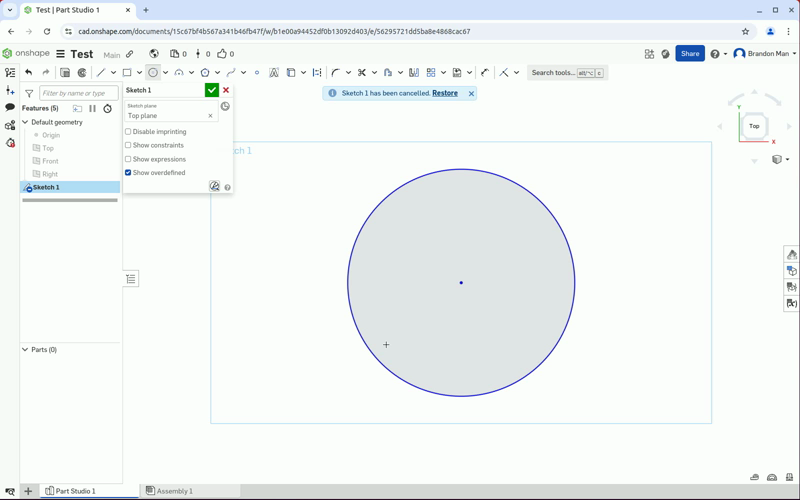
key_up(shift)
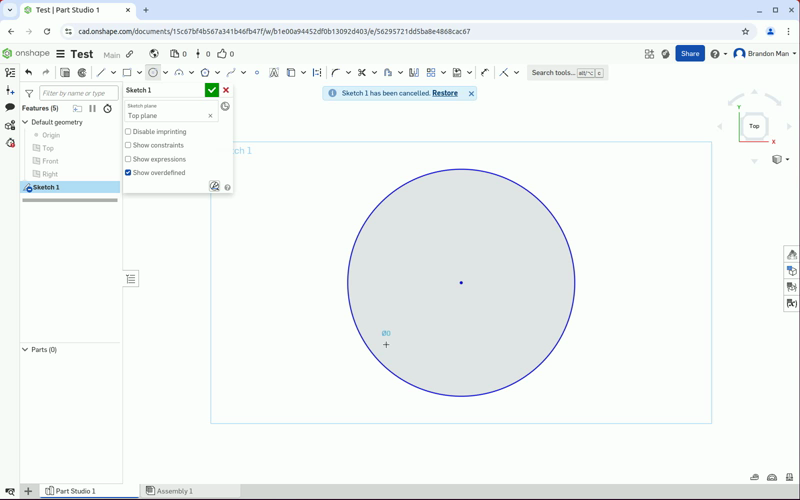
mouse_move(388, 344)
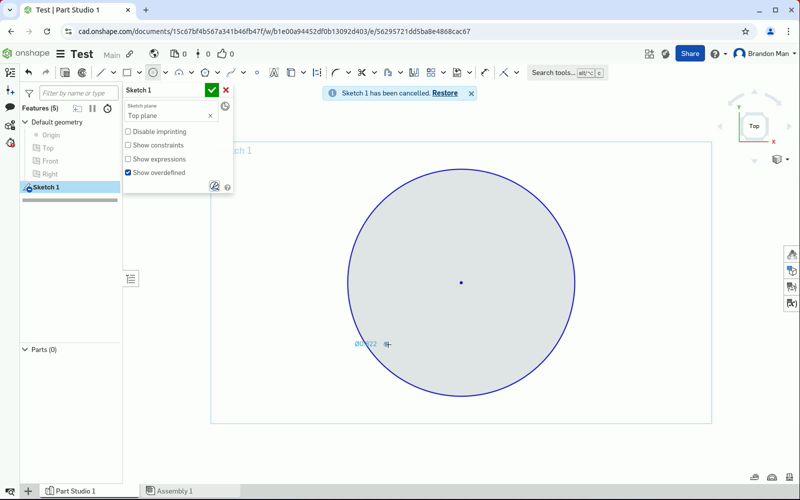
scroll(6)
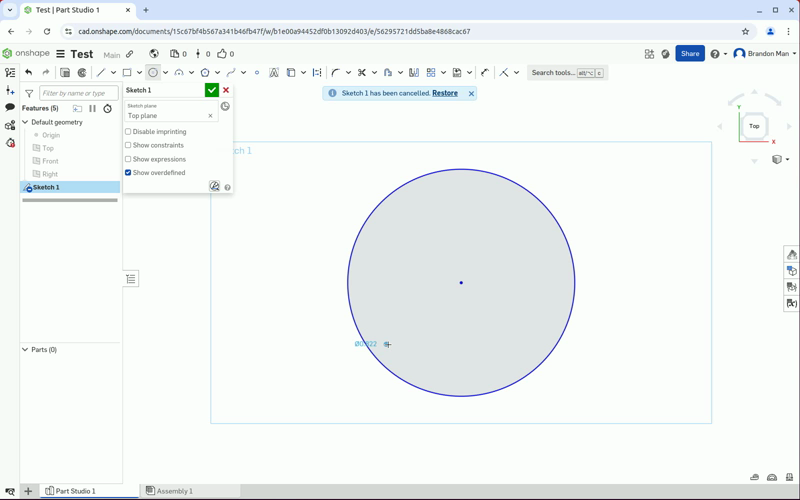
scroll(6)
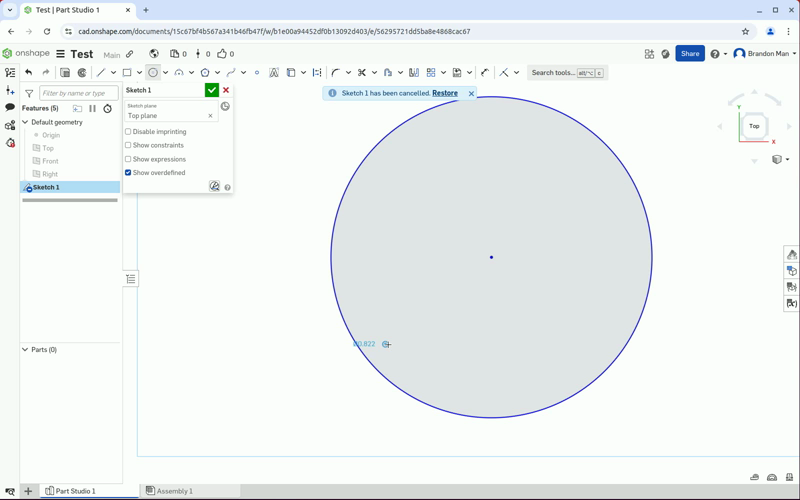
scroll(6)
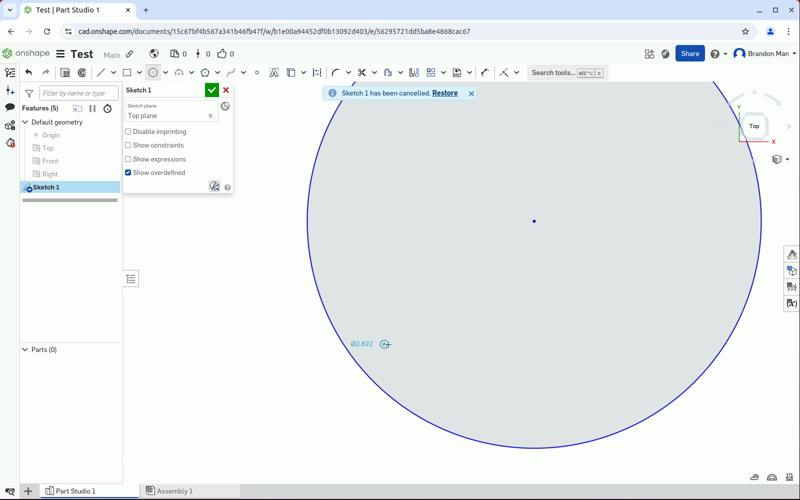
scroll(6)
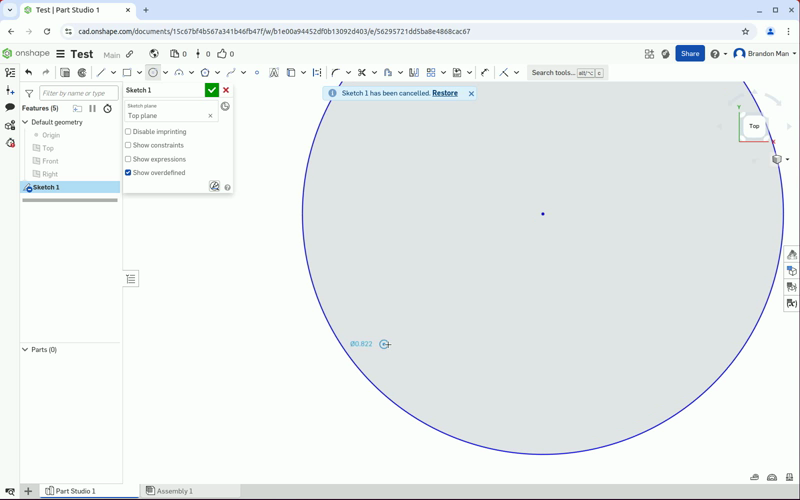
scroll(6)
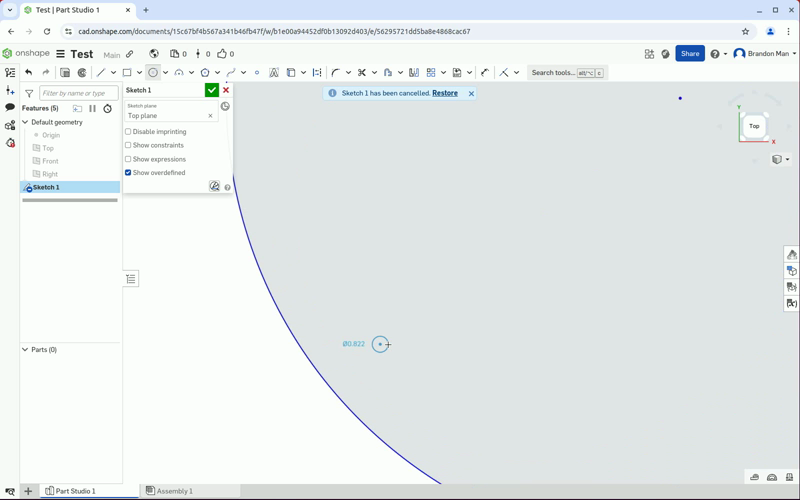
scroll(6)
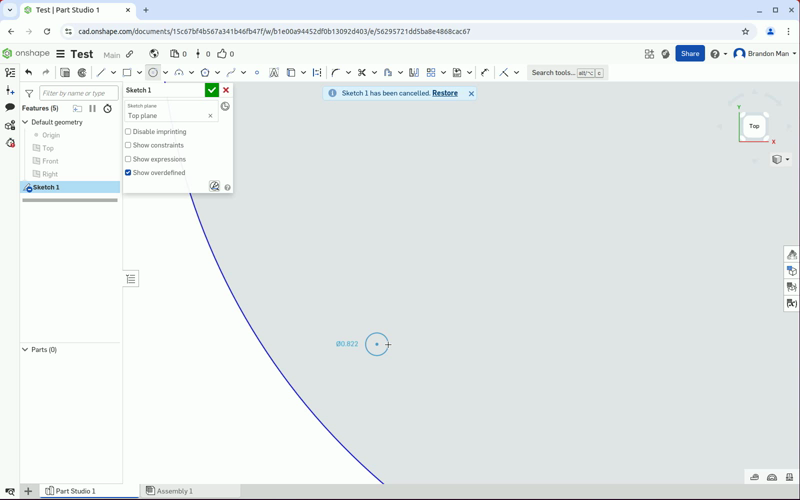
scroll(6)
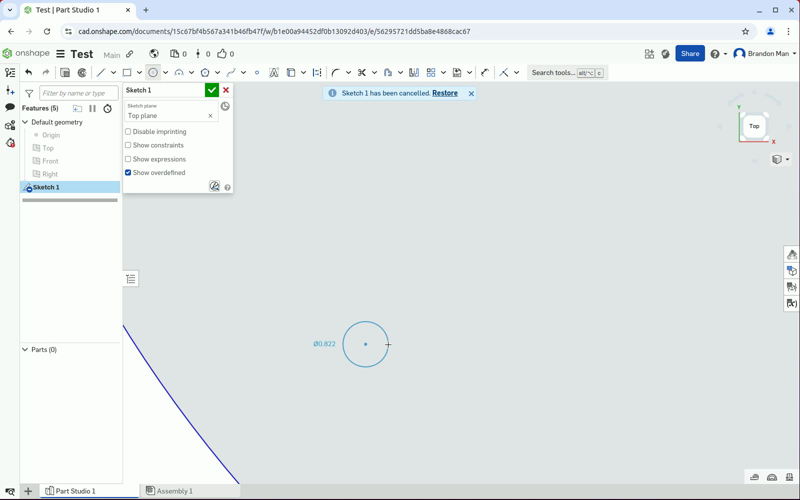
click(388, 344)
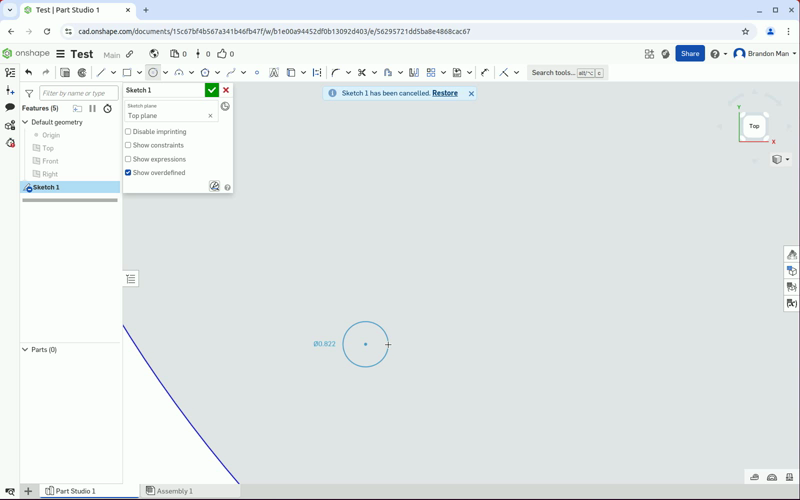
scroll(-6)
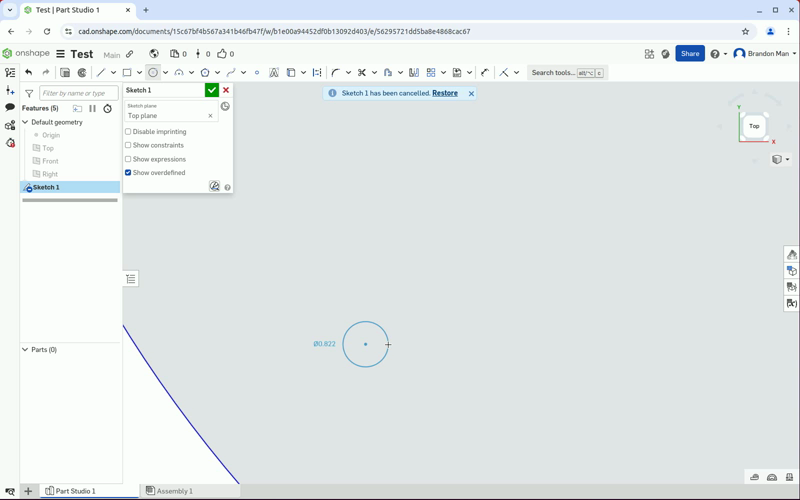
scroll(-6)
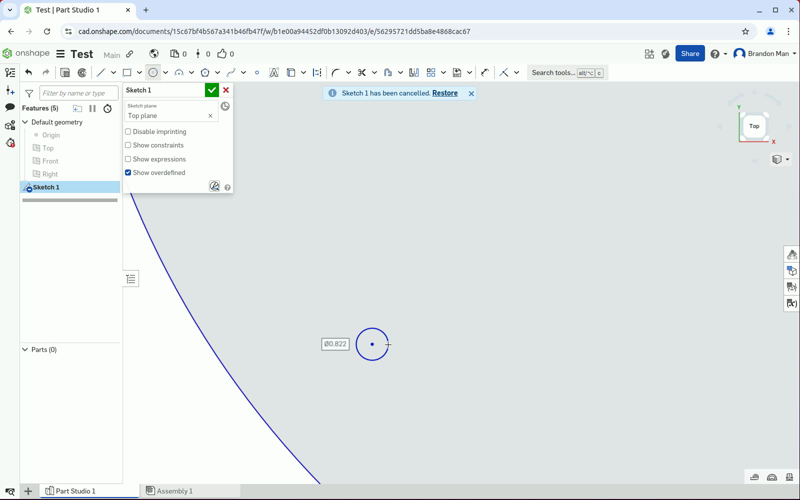
scroll(-6)
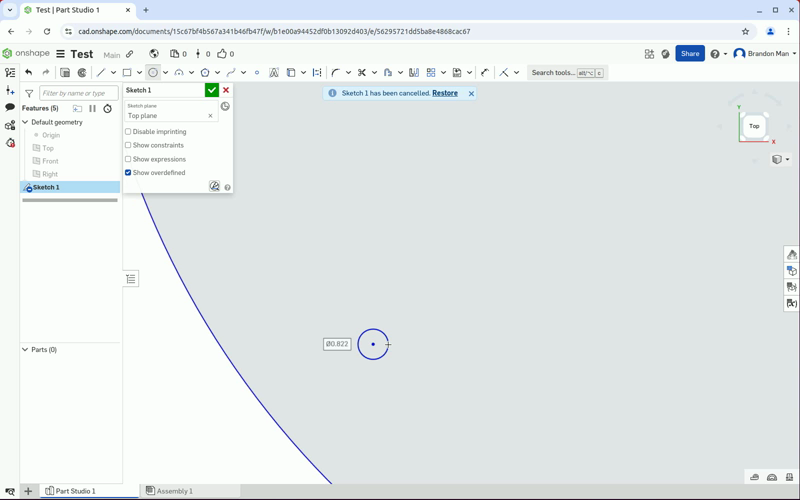
scroll(-6)
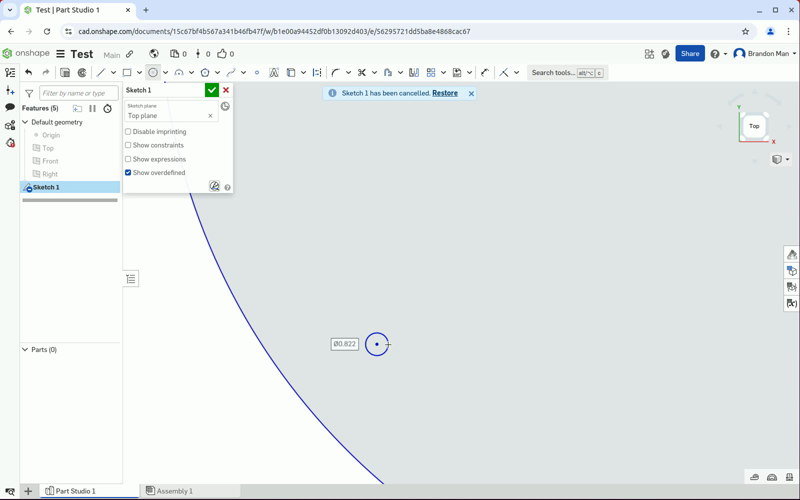
scroll(-6)
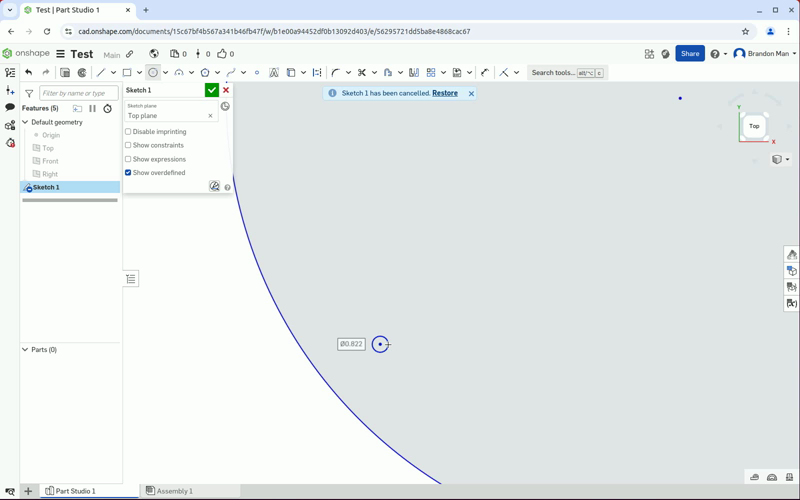
scroll(-6)
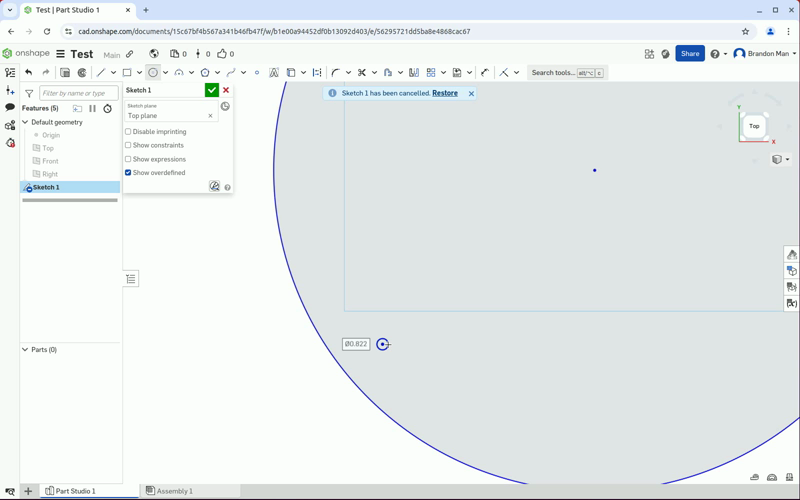
scroll(-6)
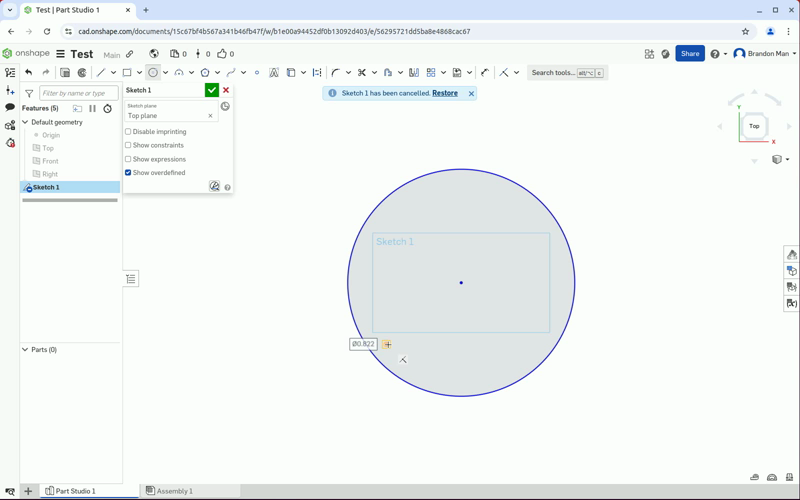
key(esc)
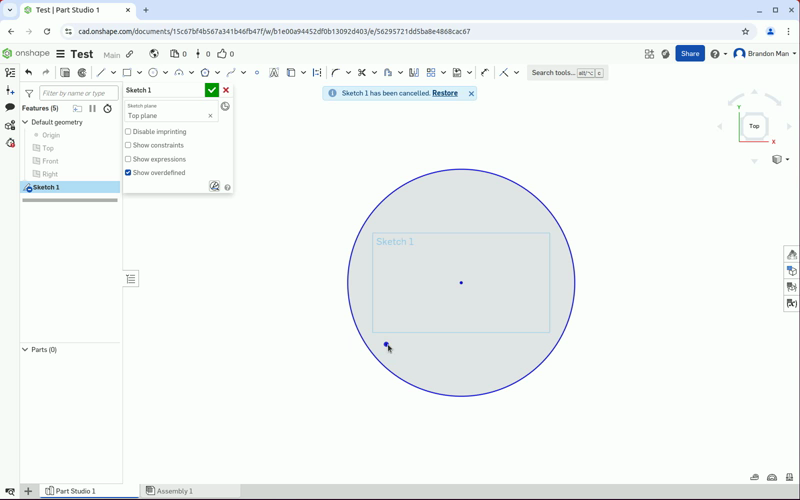
key(l)
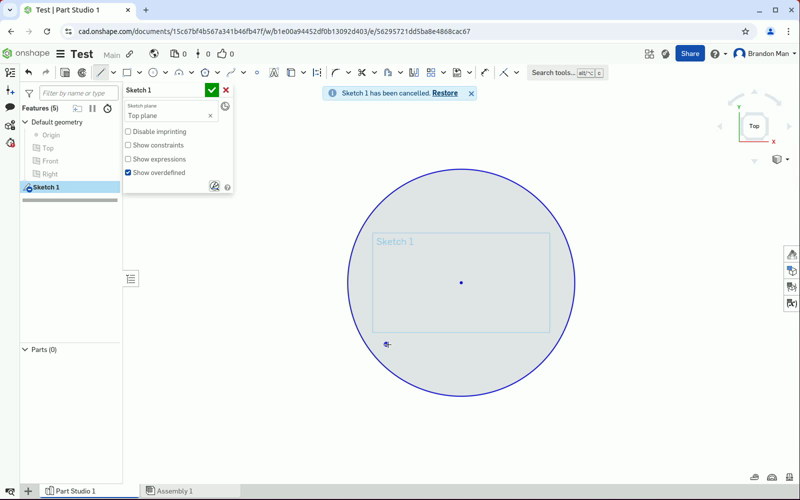
key_down(shift)
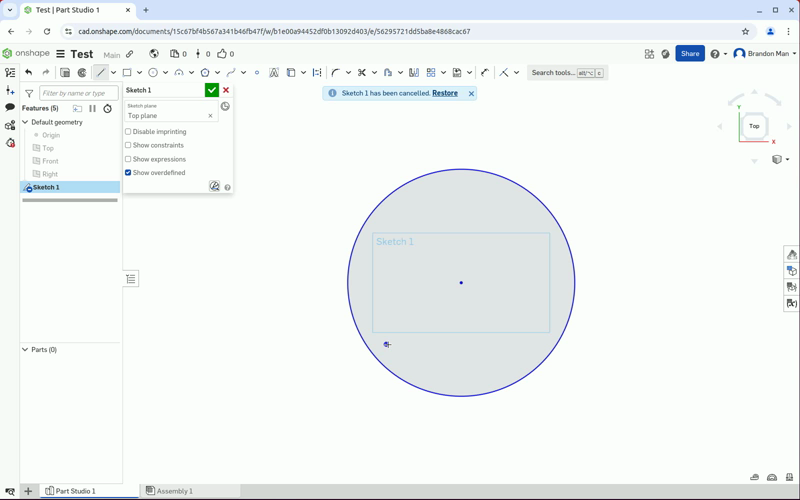
mouse_move(397, 367)
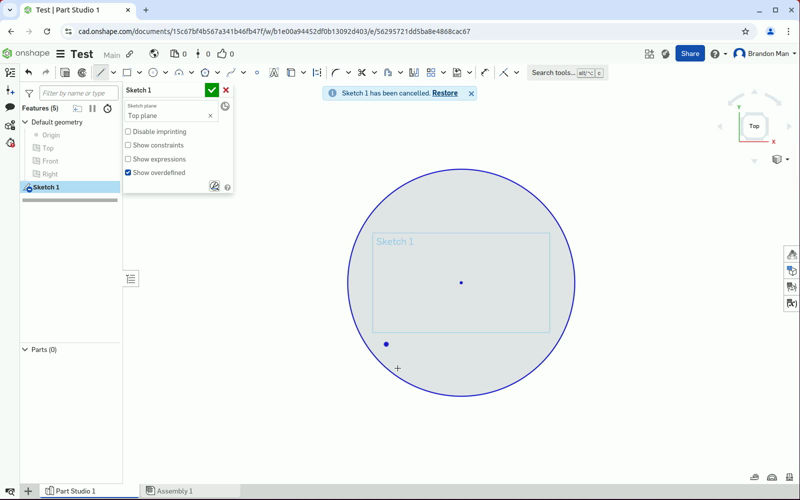
click(397, 367)
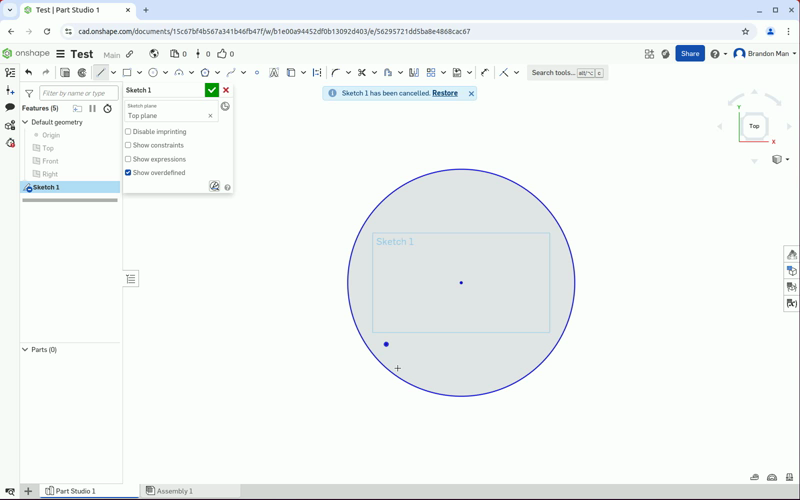
key_up(shift)
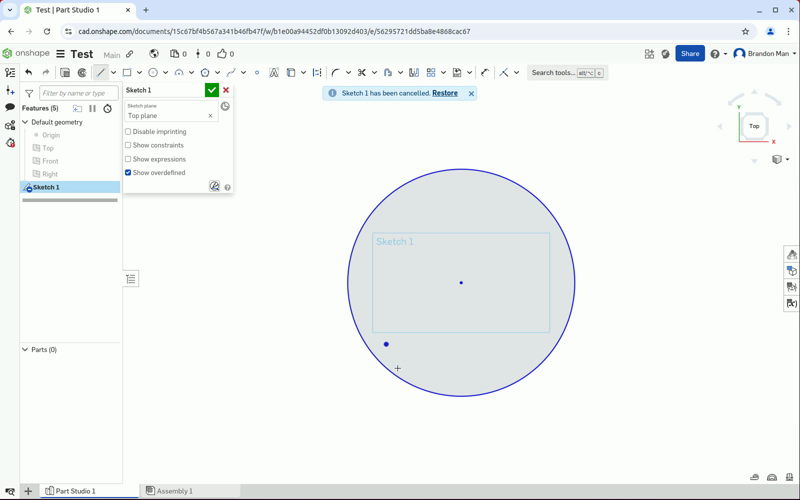
key_down(shift)
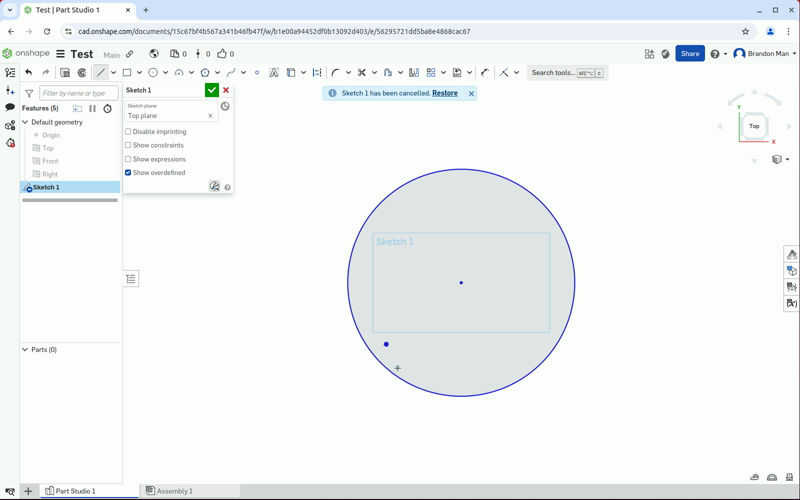
mouse_move(522, 367)
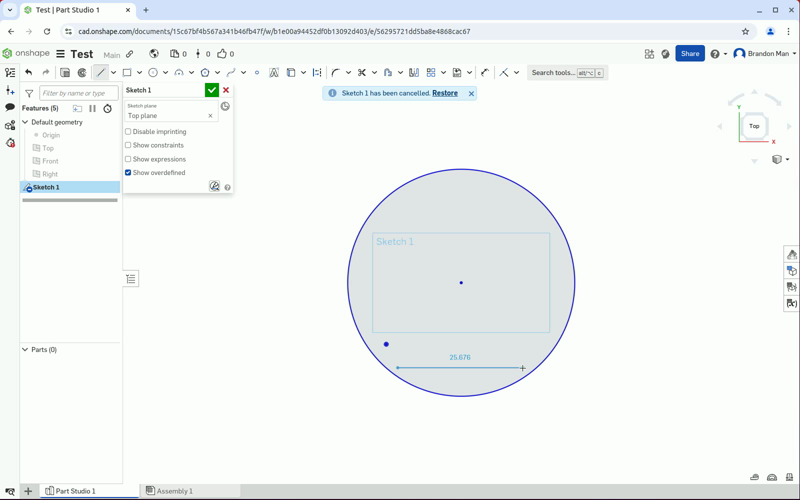
click(522, 367)
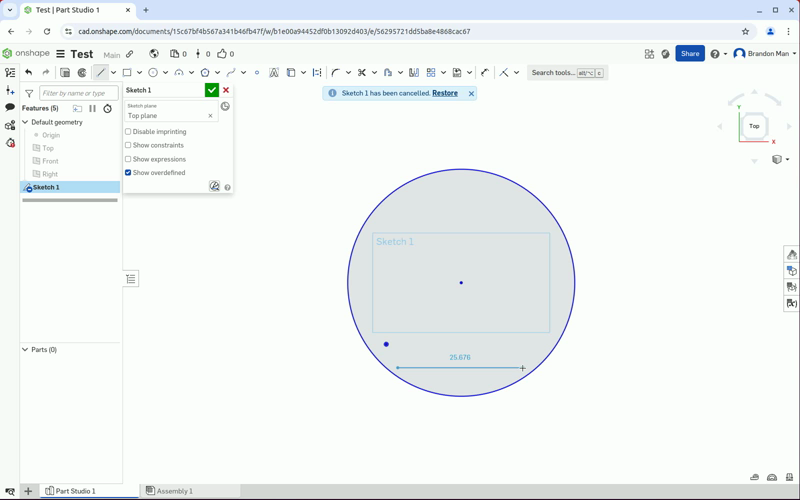
key_up(shift)
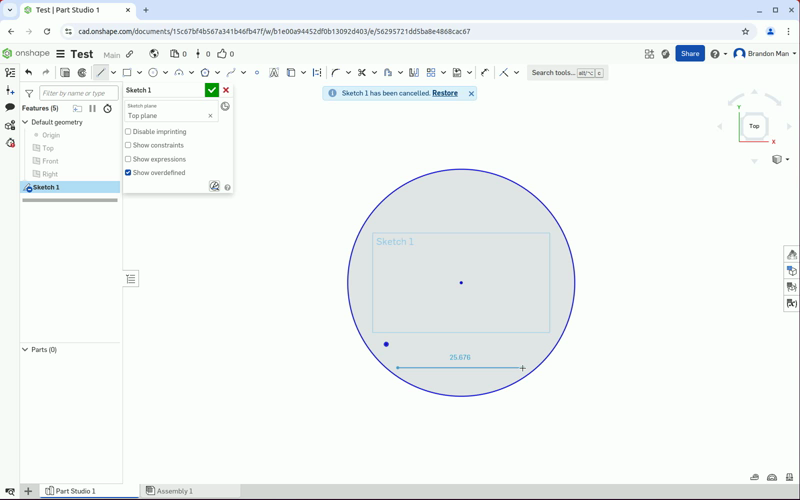
key(esc)
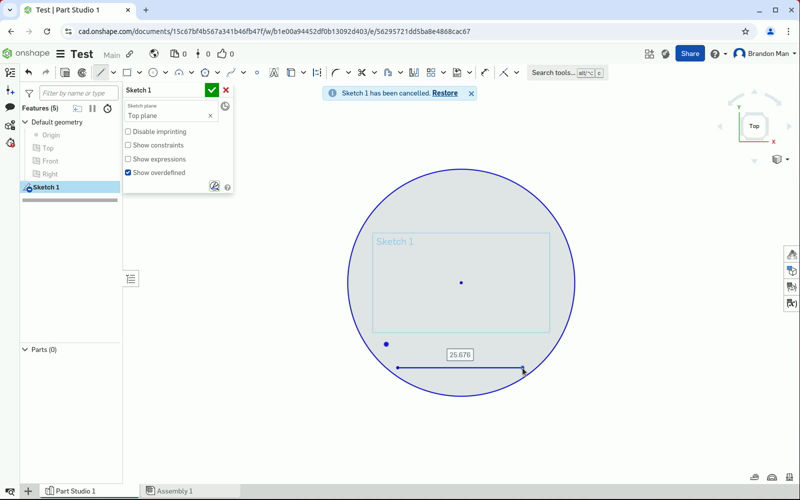
key(a)
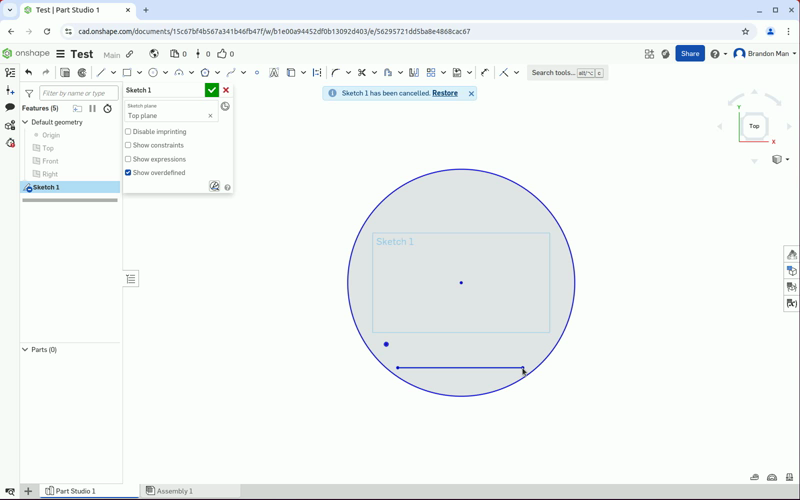
mouse_move(522, 367)
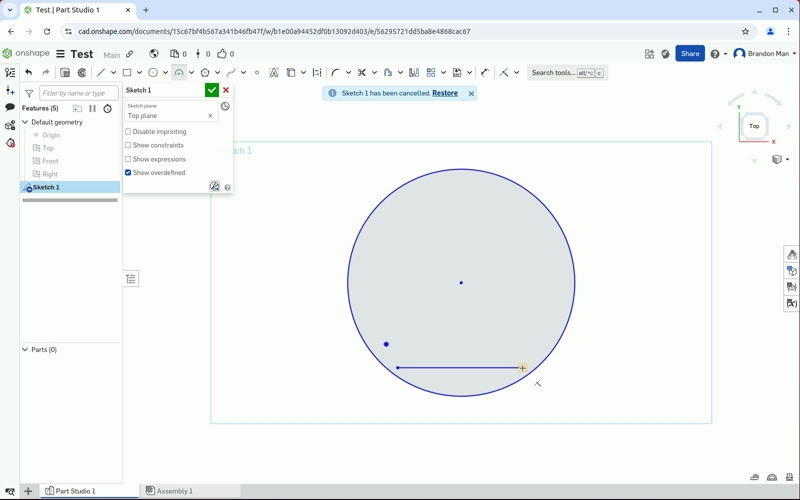
click(522, 367)
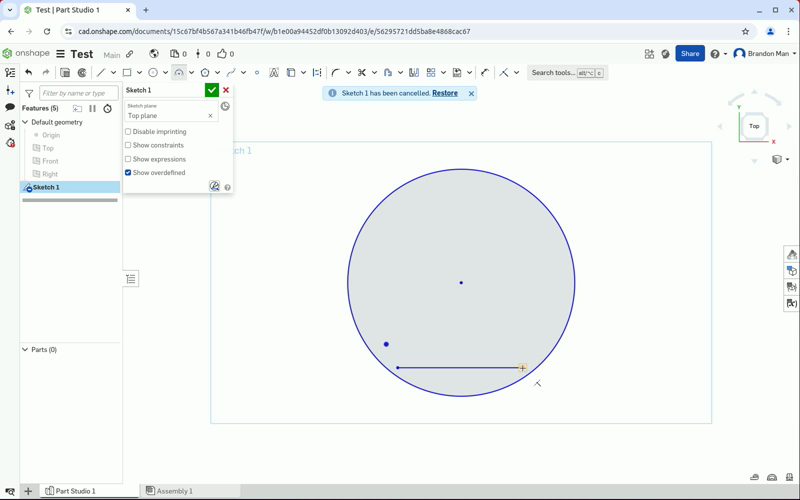
mouse_move(397, 367)
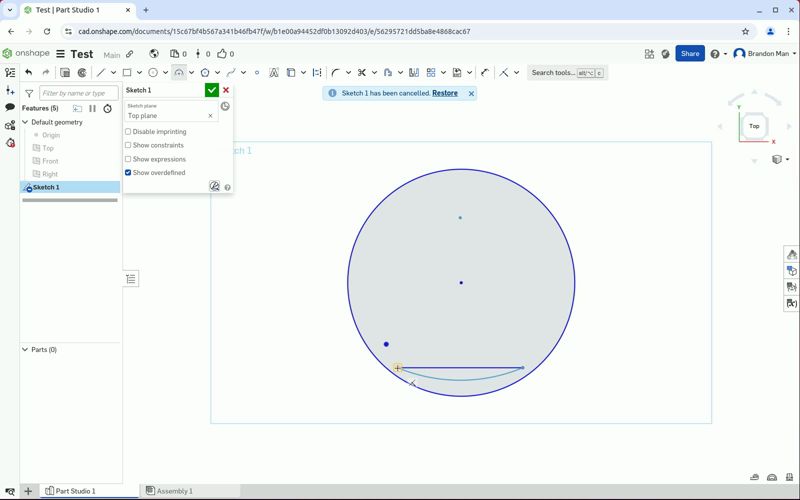
click(397, 367)
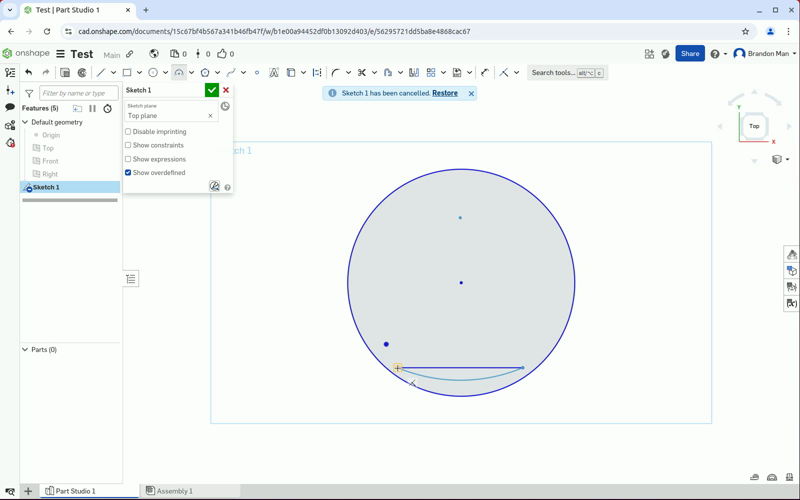
key_down(shift)
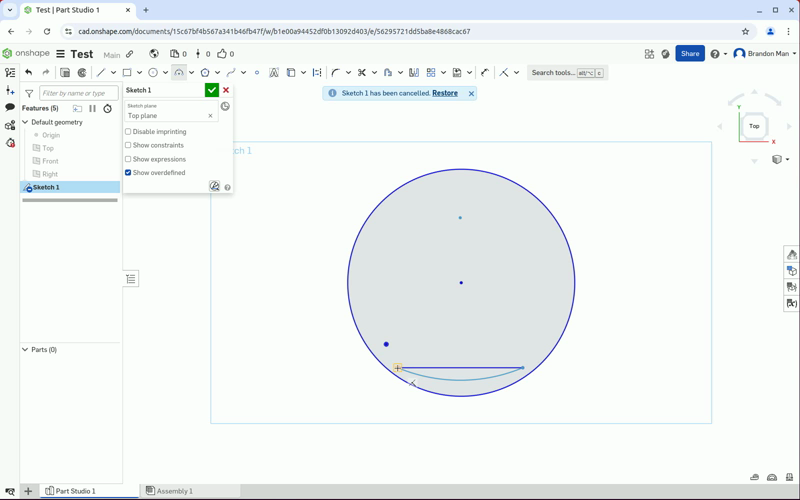
mouse_move(460, 305)
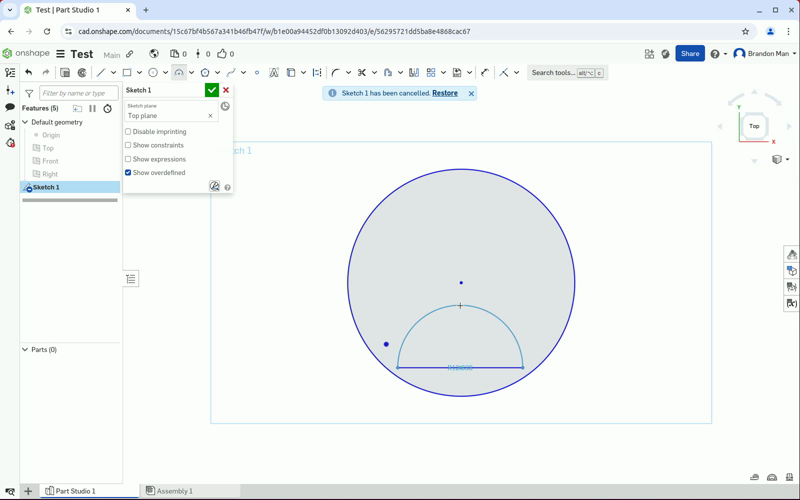
click(460, 305)
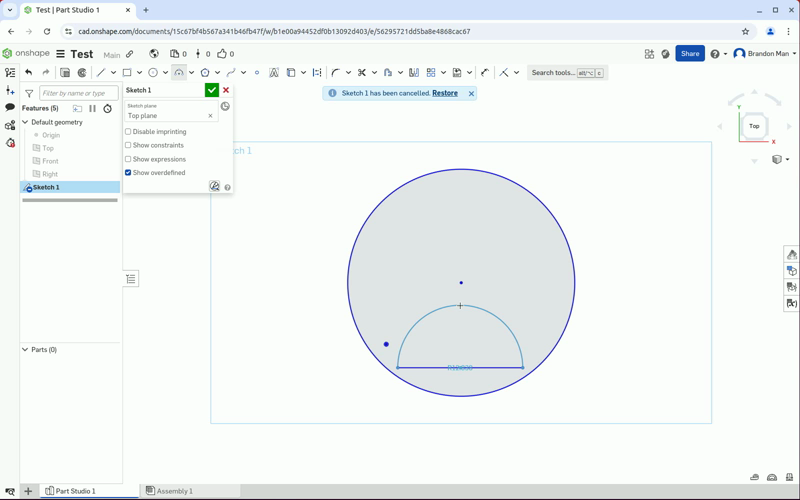
key_up(shift)
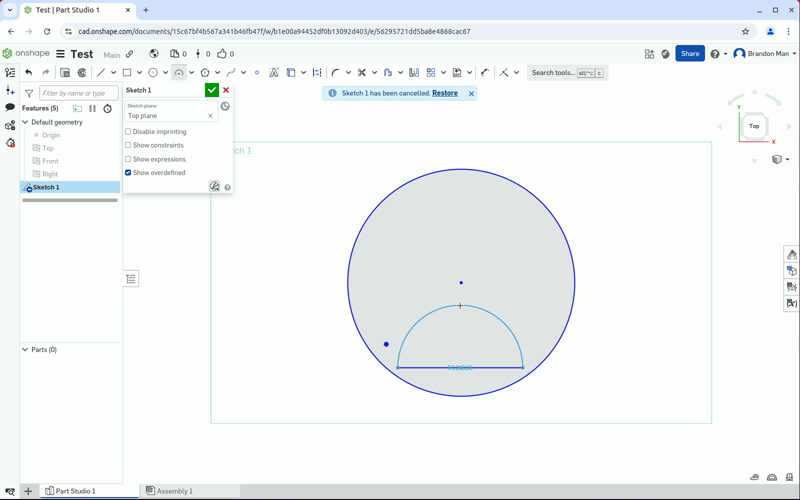
key(esc)
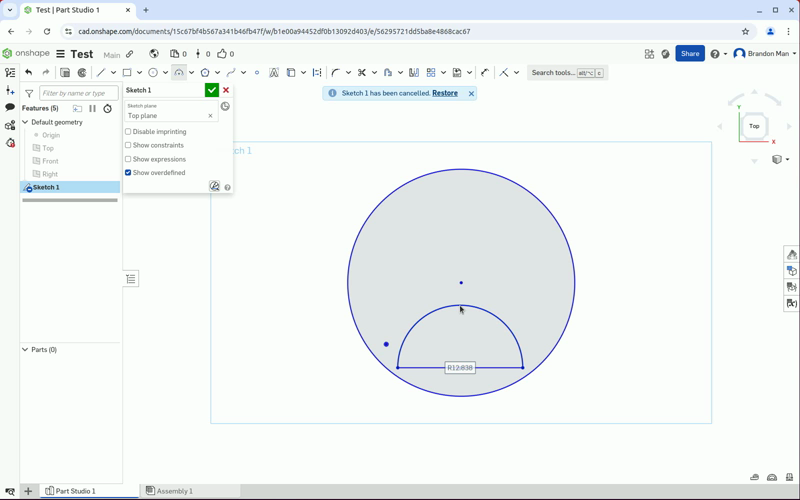
key(c)
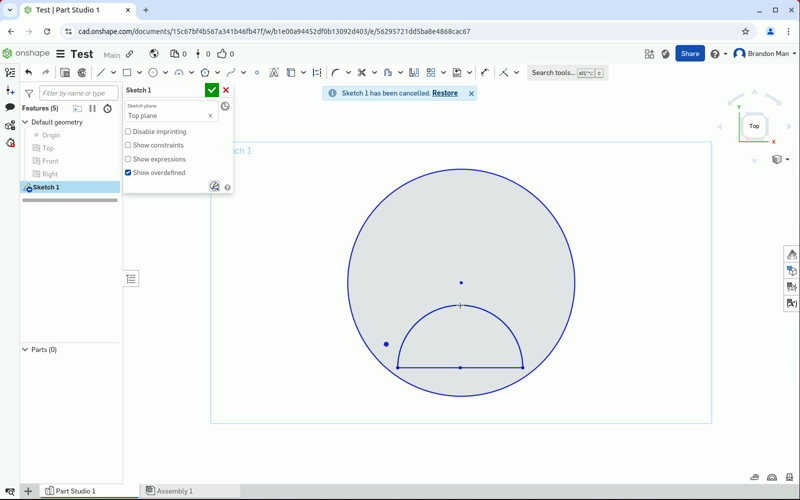
key_down(shift)
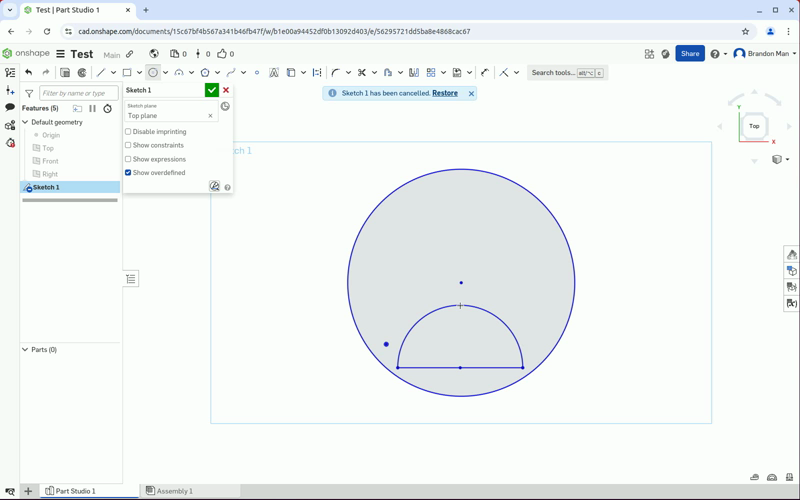
mouse_move(444, 188)
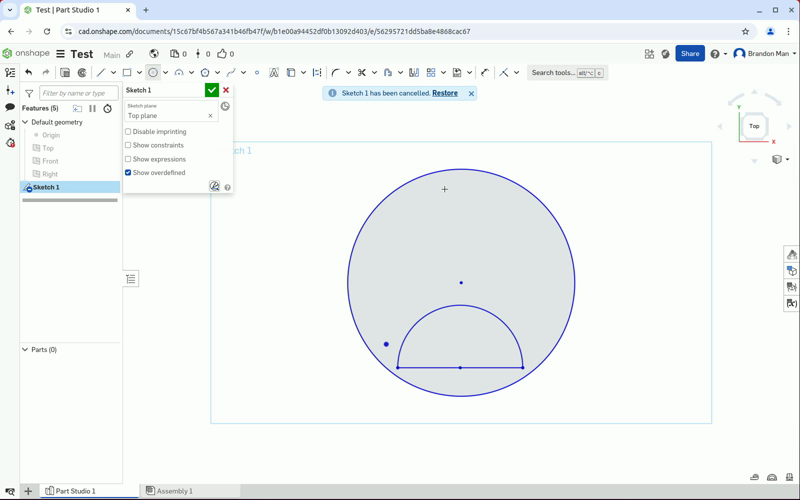
click(444, 188)
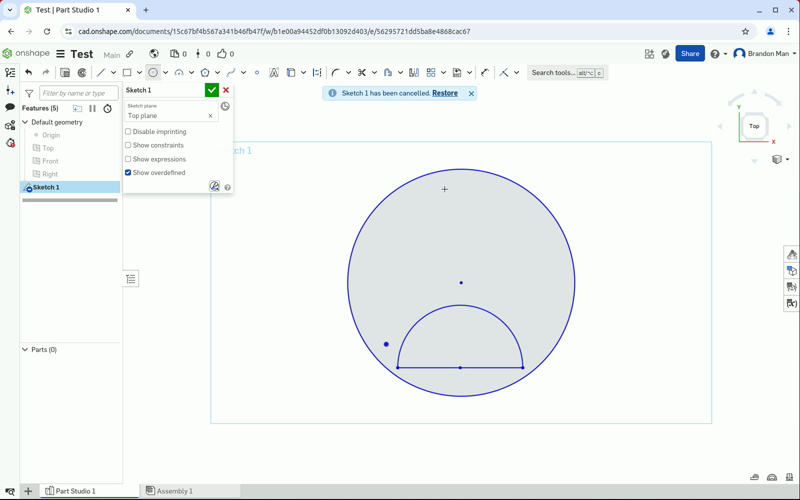
key_up(shift)
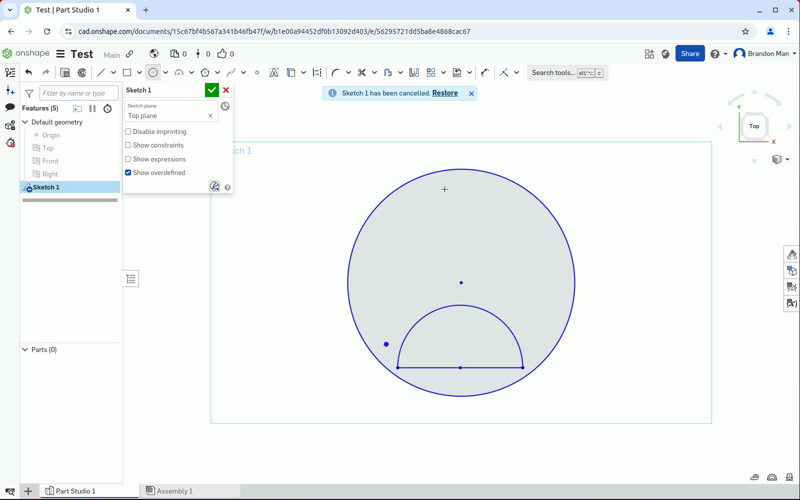
mouse_move(447, 188)
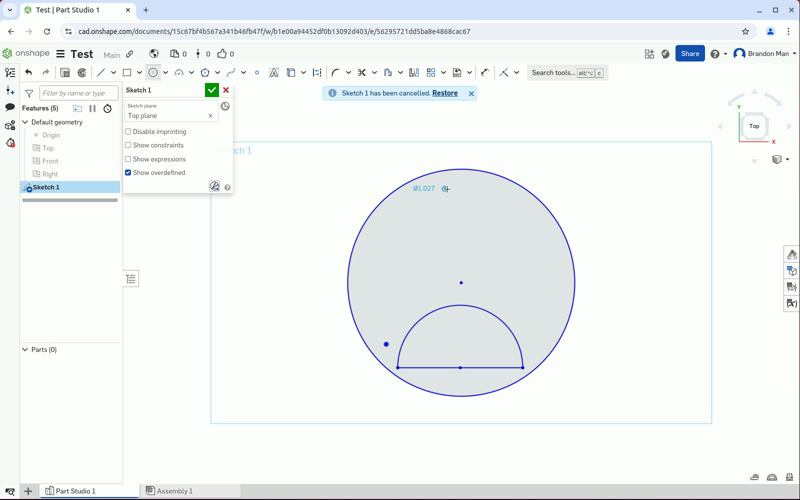
scroll(6)
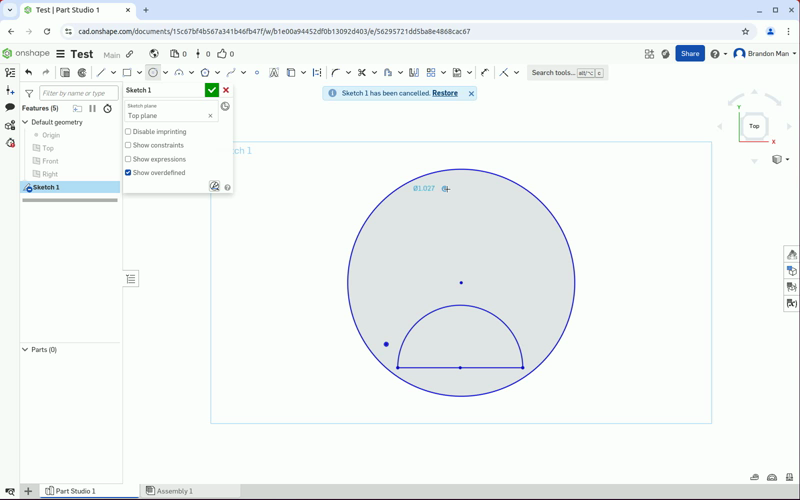
scroll(6)
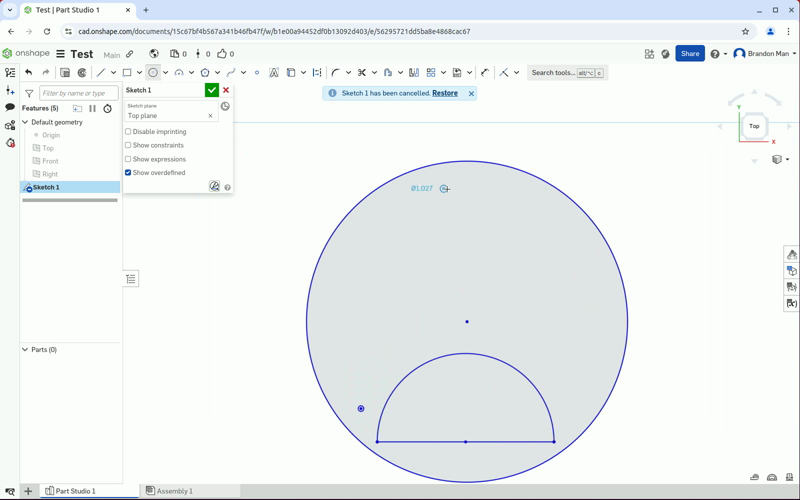
scroll(6)
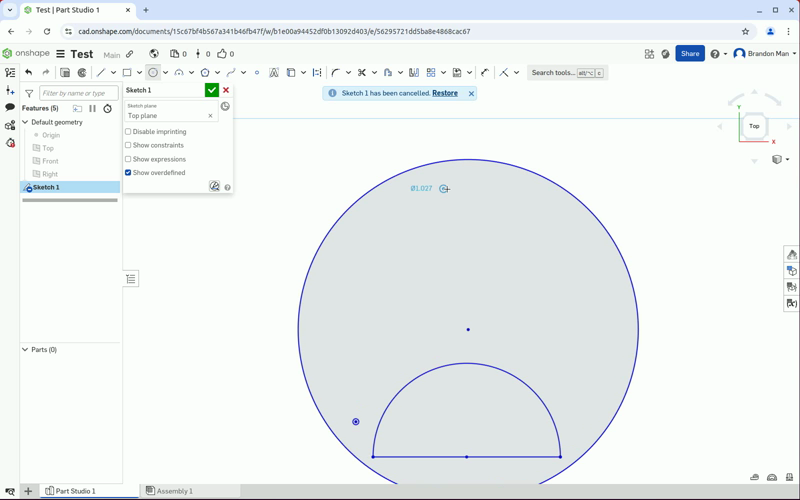
scroll(6)
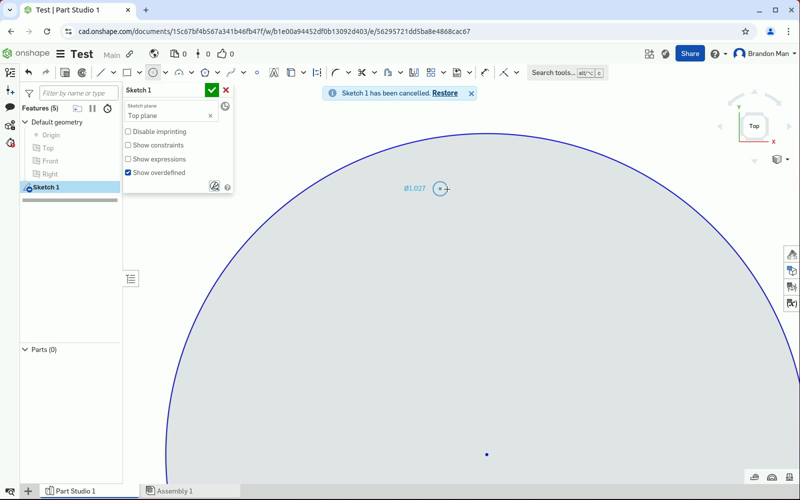
scroll(6)
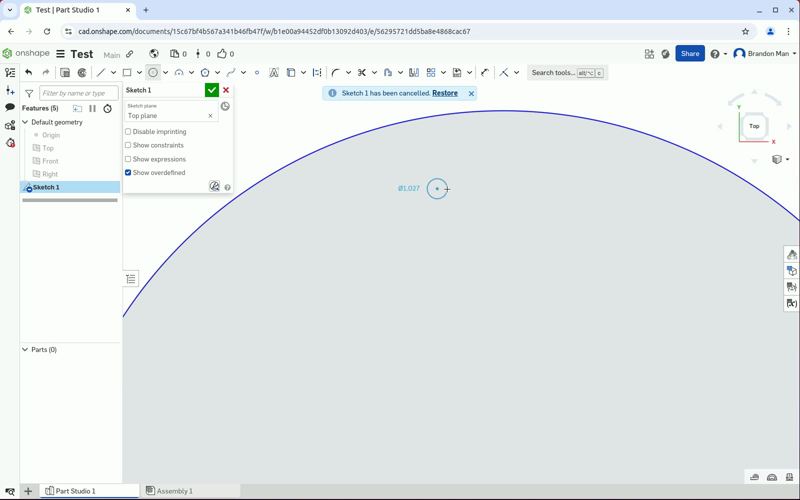
scroll(6)
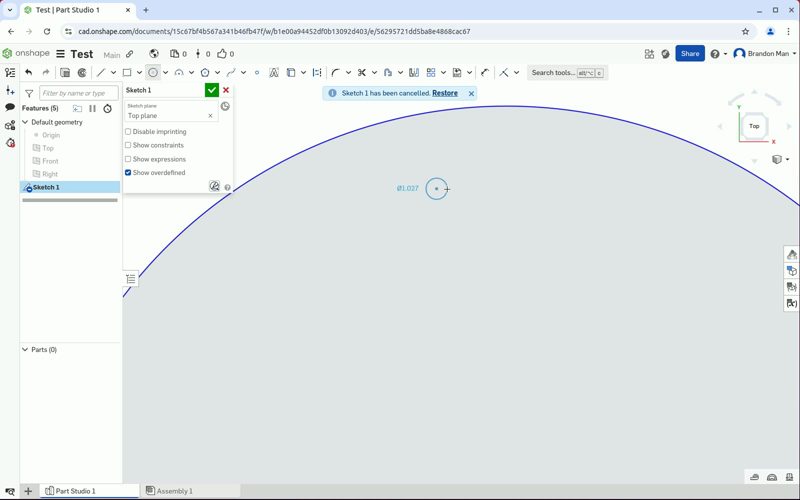
scroll(6)
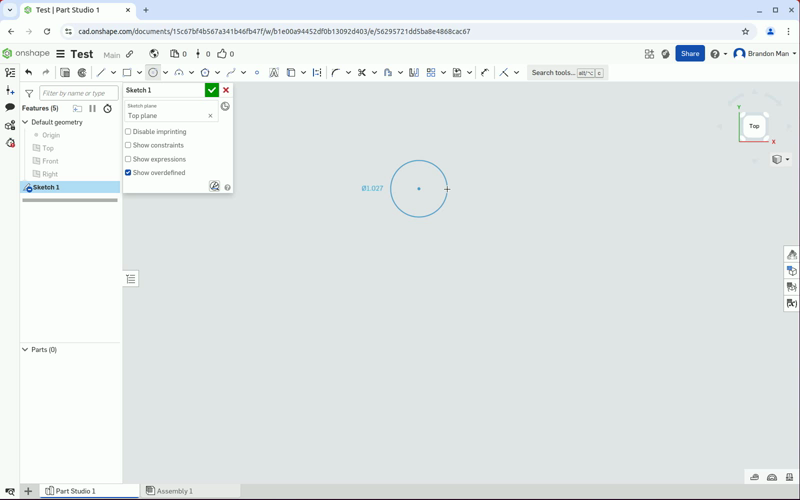
click(447, 188)
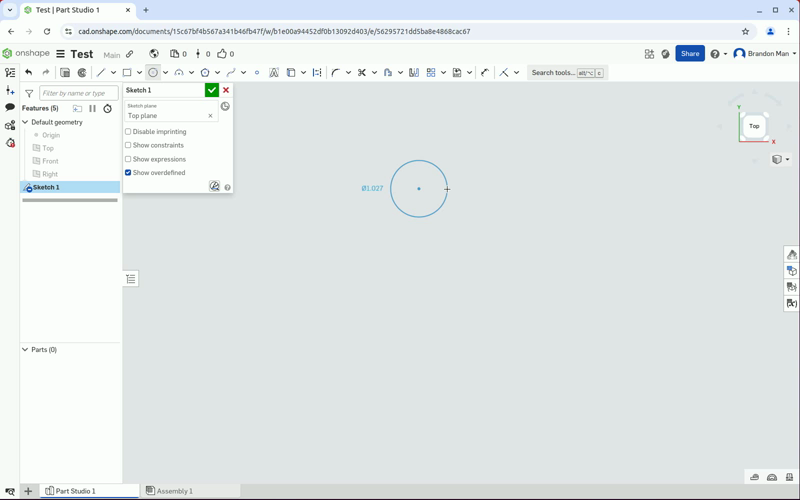
scroll(-6)
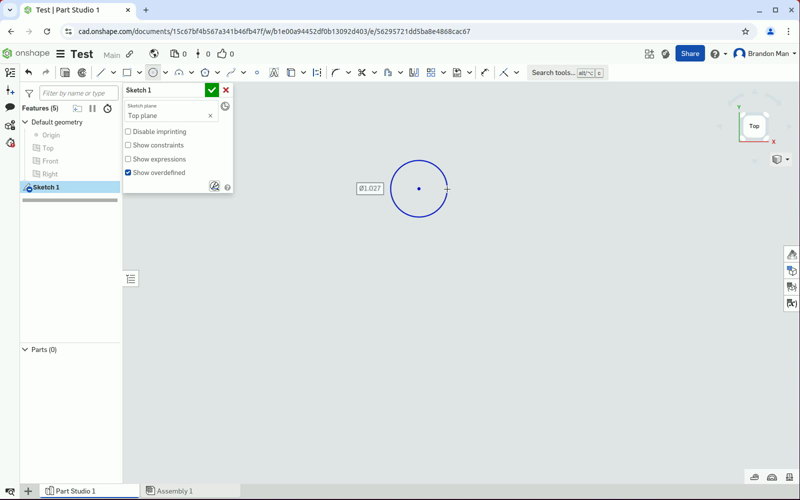
scroll(-6)
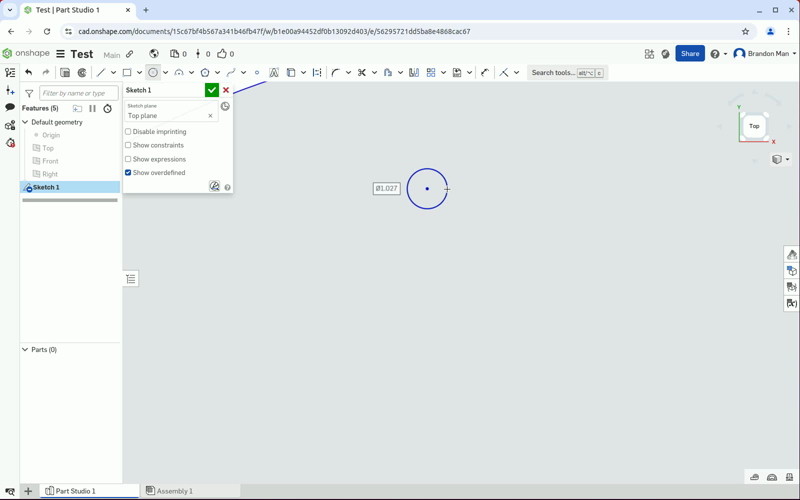
scroll(-6)
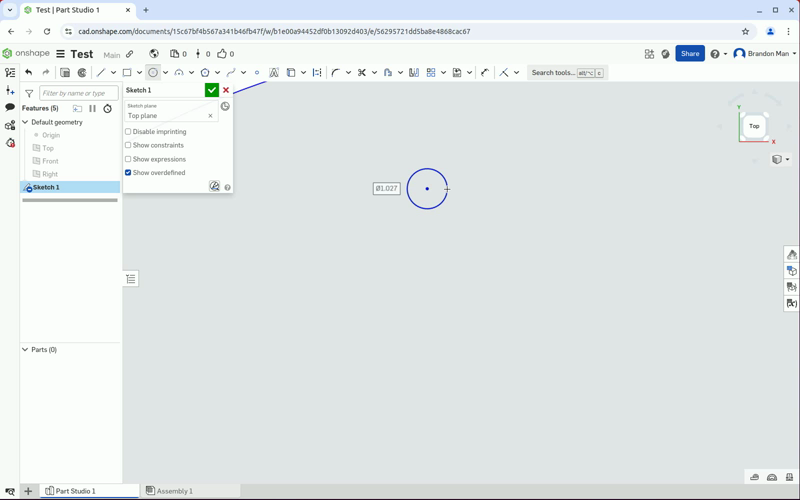
scroll(-6)
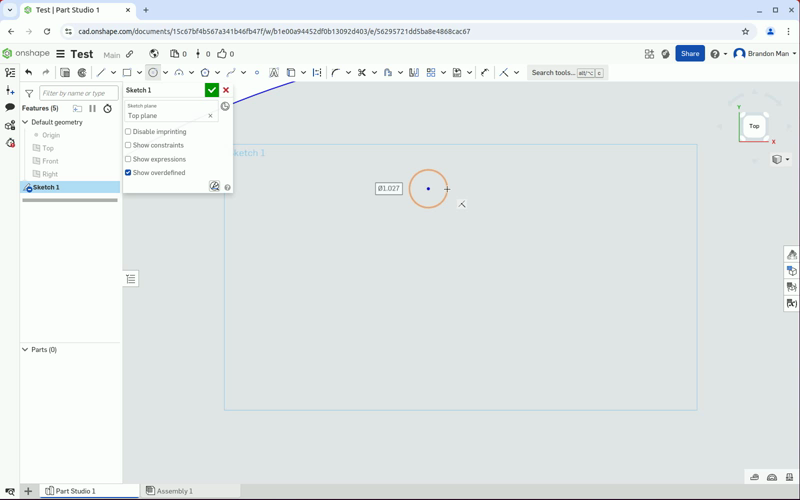
scroll(-6)
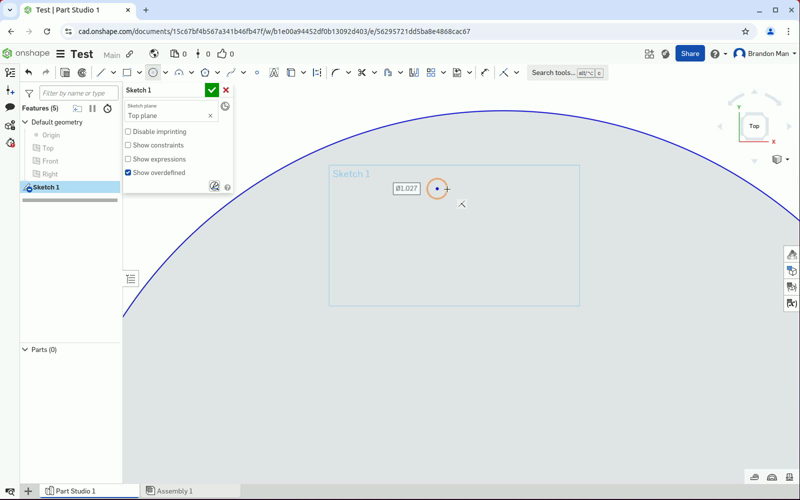
scroll(-6)
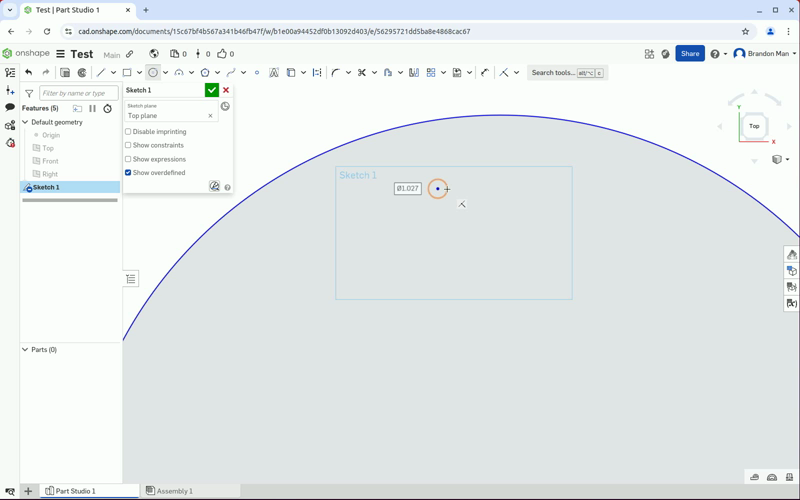
scroll(-6)
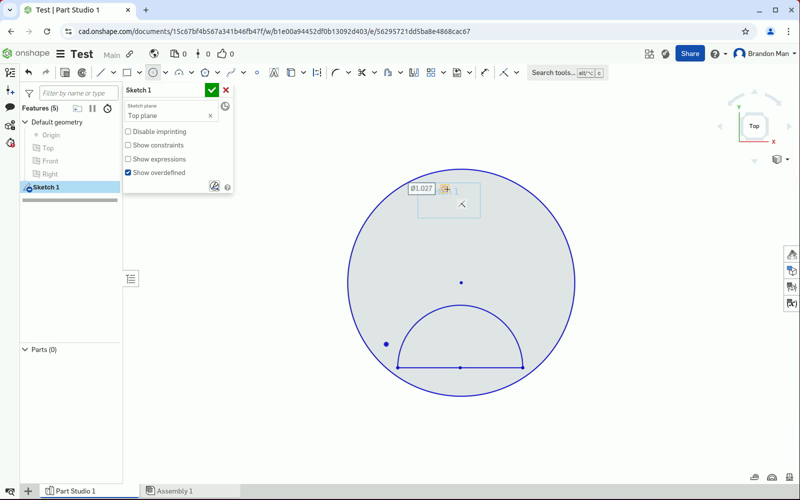
key(esc)
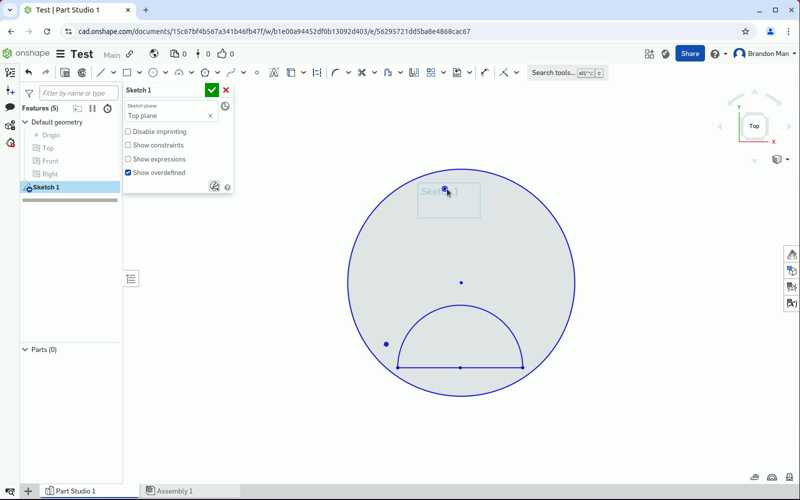
key(c)
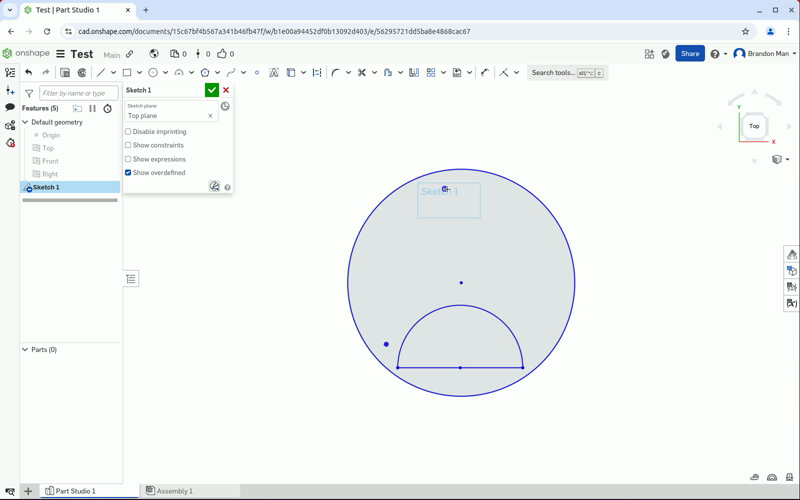
key_down(shift)
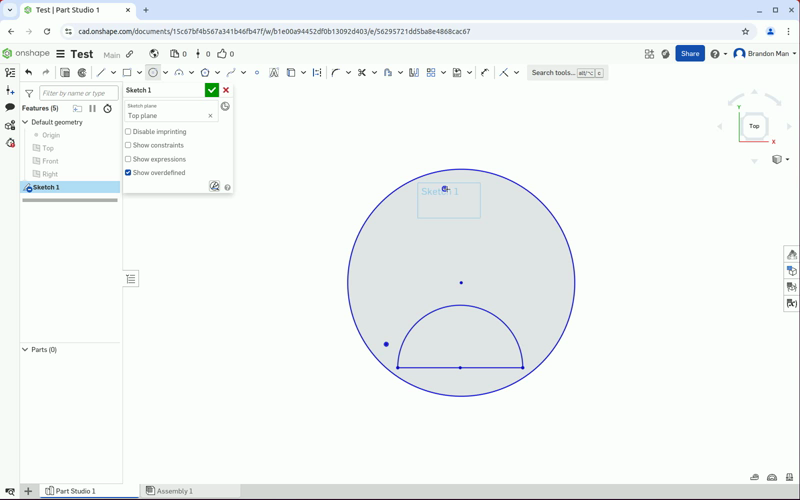
mouse_move(548, 318)
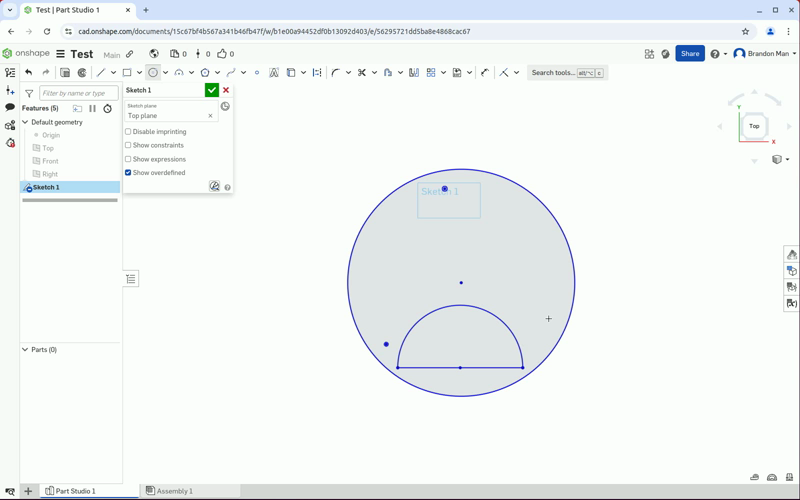
click(548, 318)
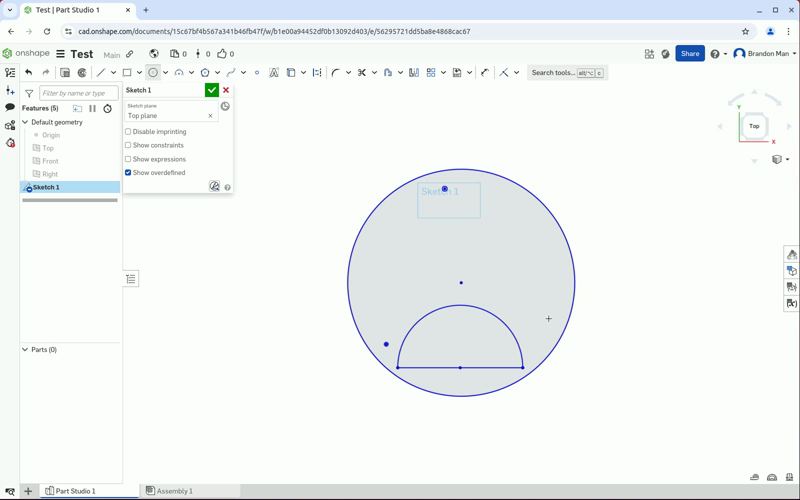
key_up(shift)
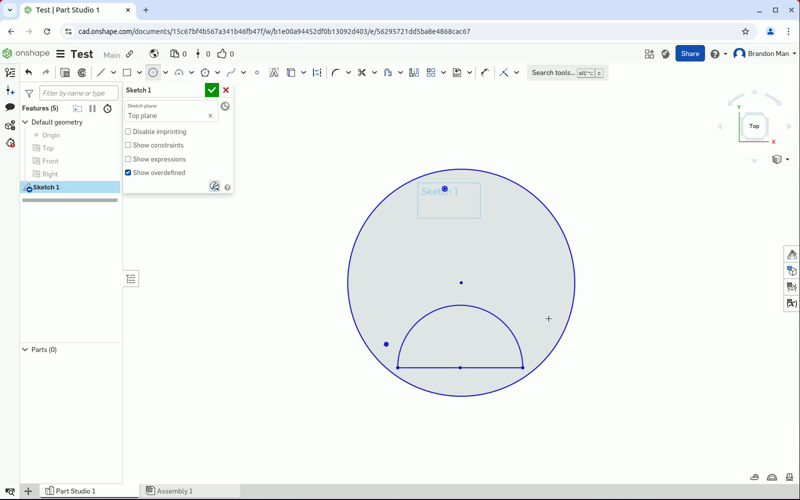
mouse_move(551, 318)
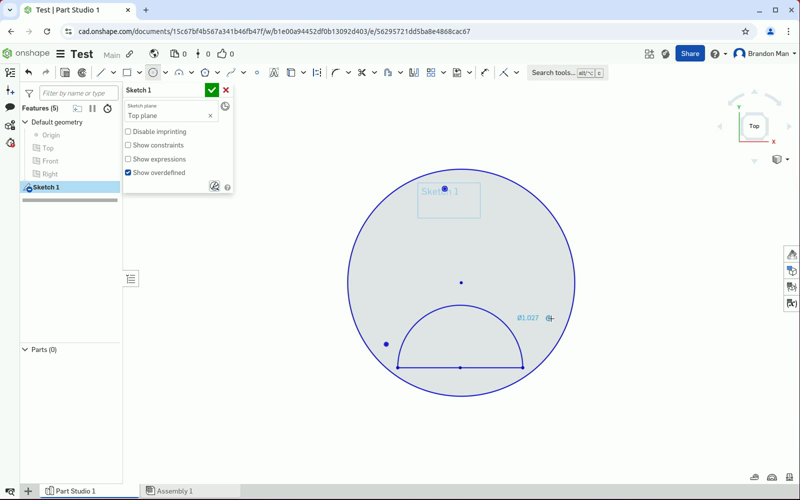
scroll(6)
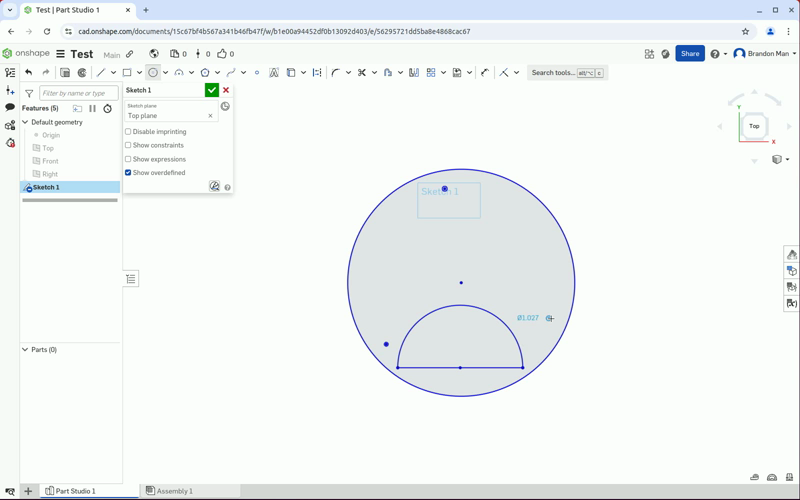
scroll(6)
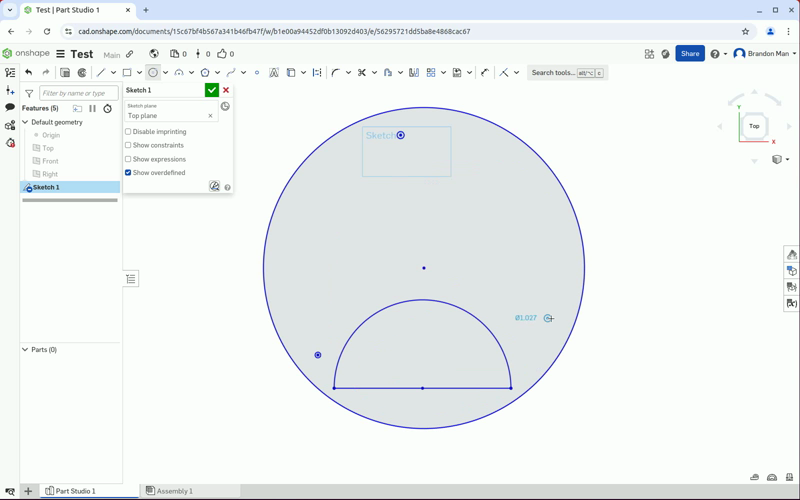
scroll(6)
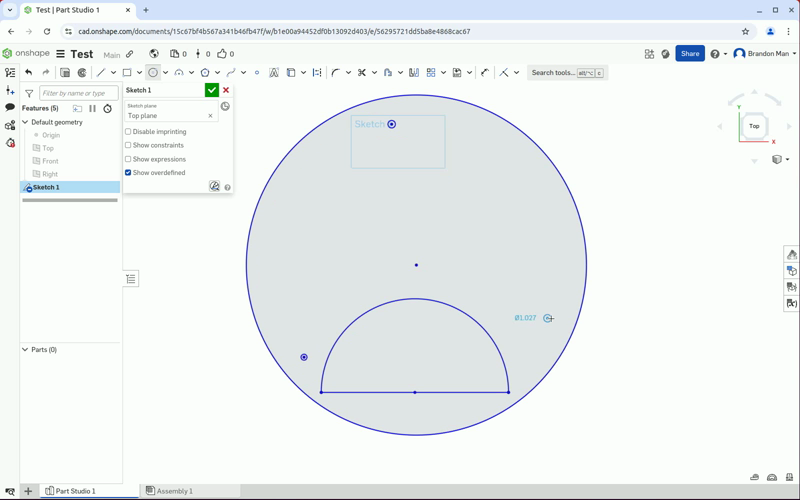
scroll(6)
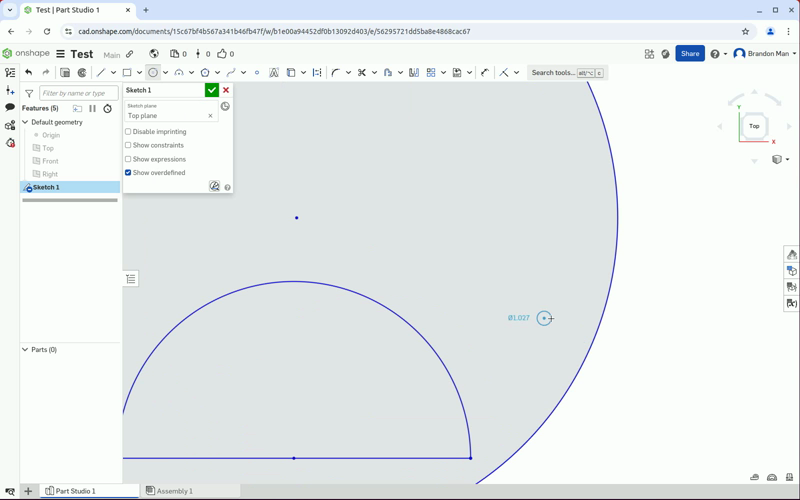
scroll(6)
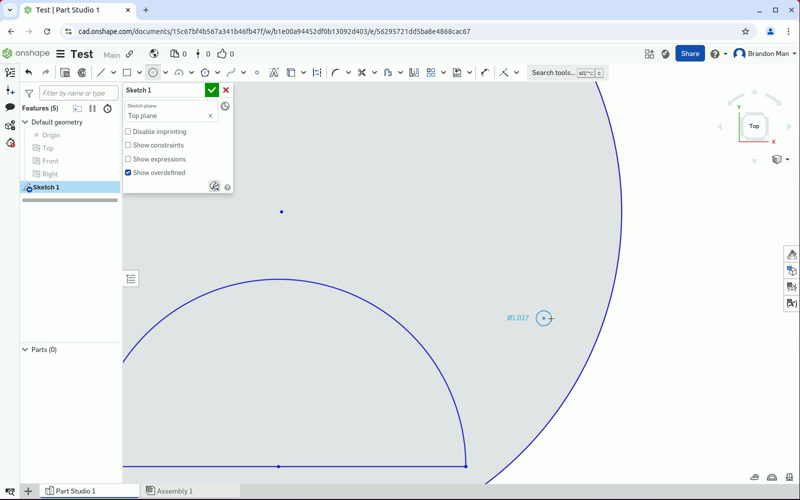
scroll(6)
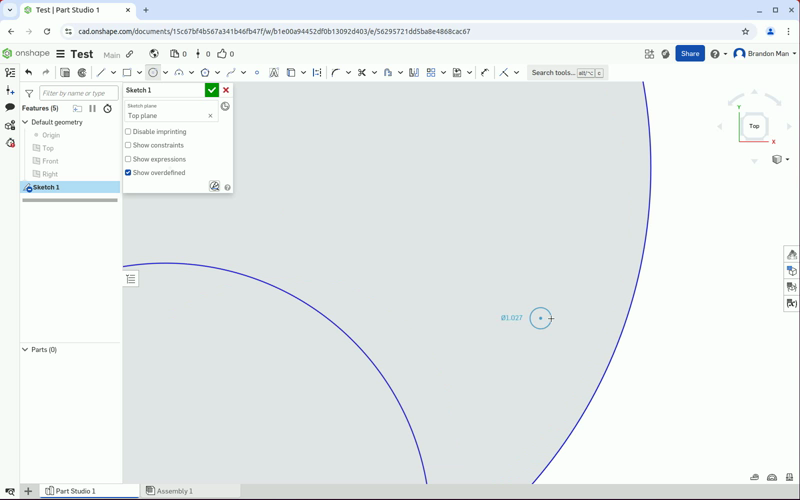
scroll(6)
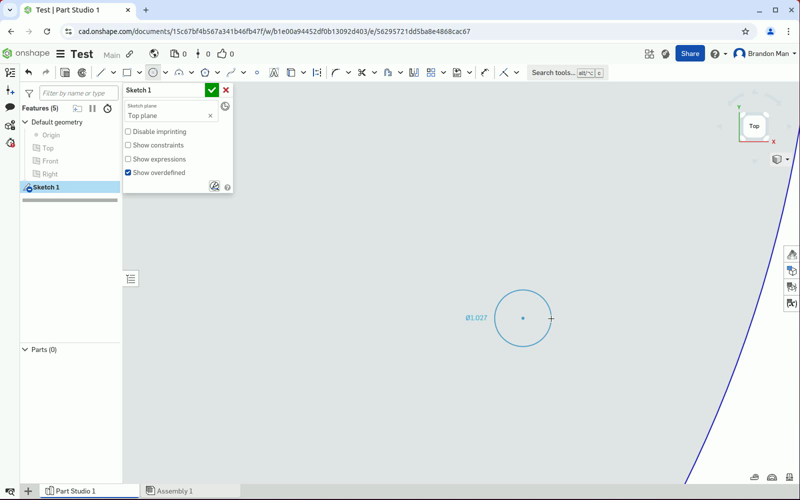
click(551, 318)
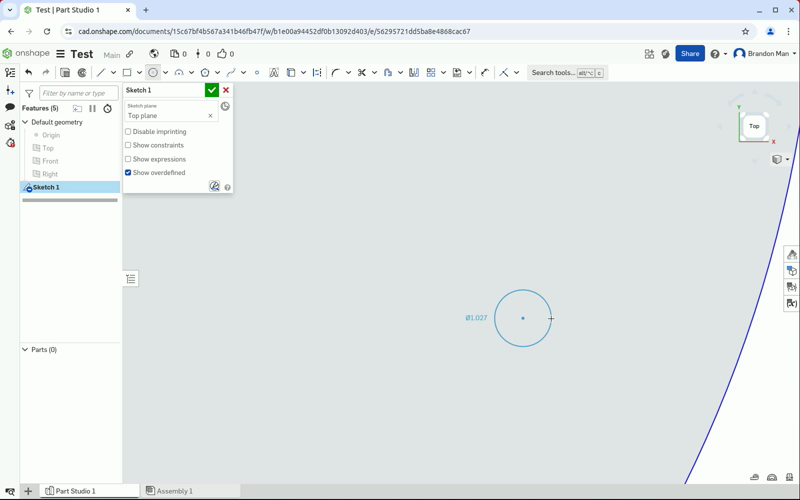
scroll(-6)
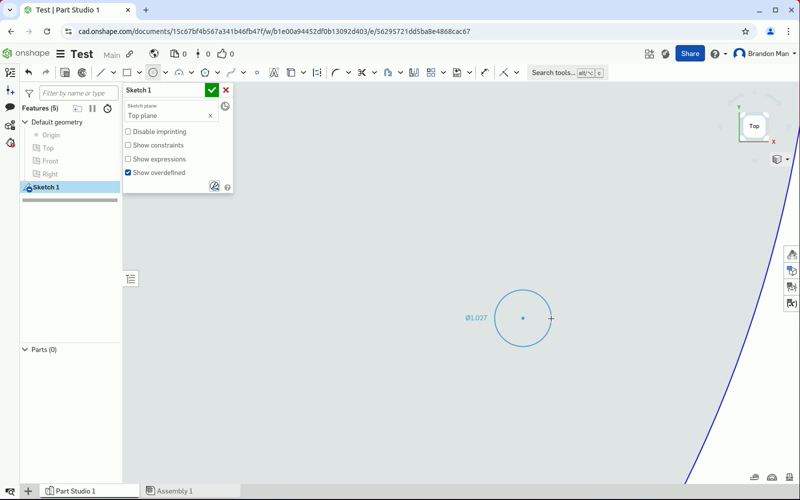
scroll(-6)
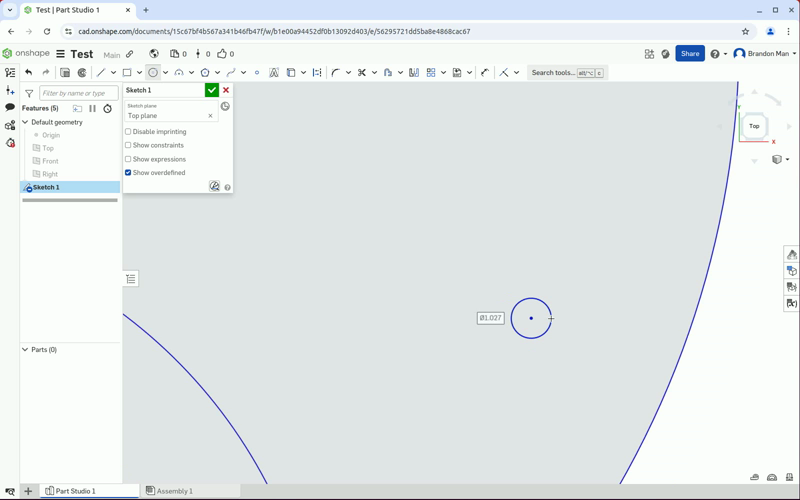
scroll(-6)
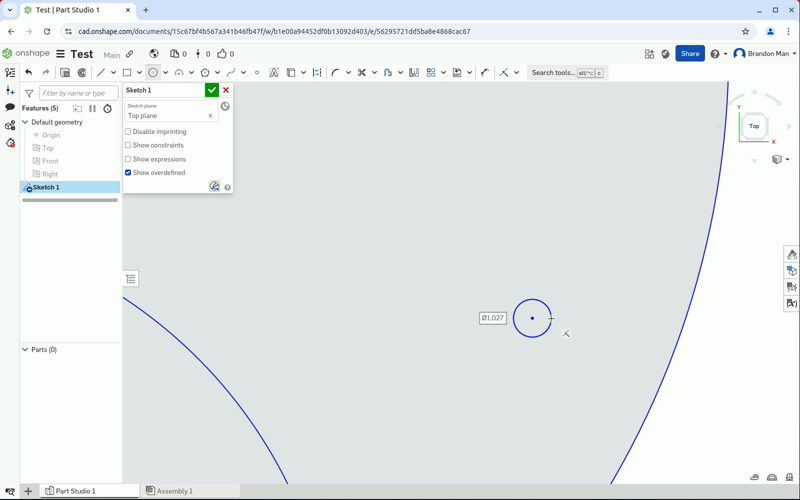
scroll(-6)
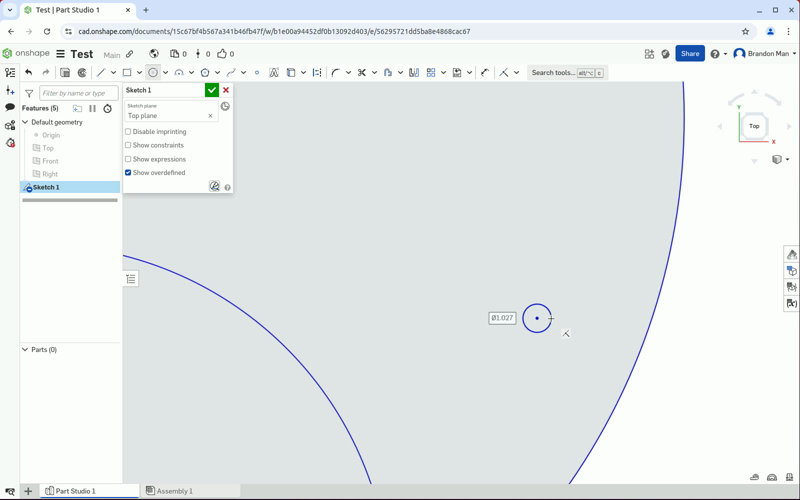
scroll(-6)
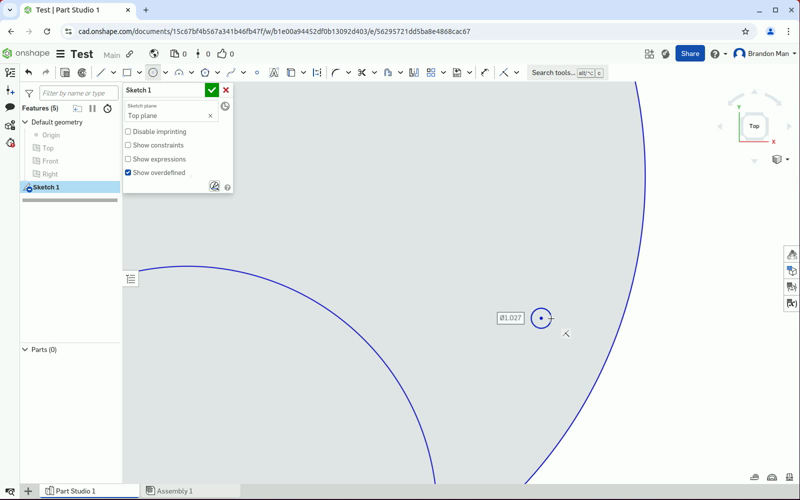
scroll(-6)
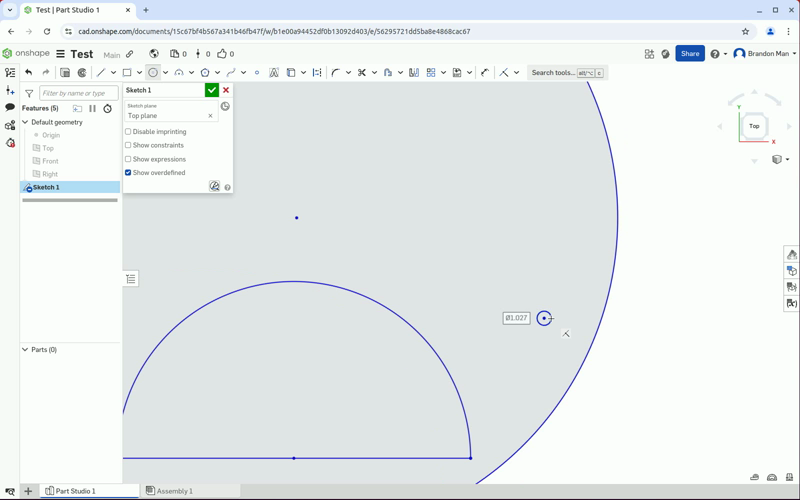
scroll(-6)
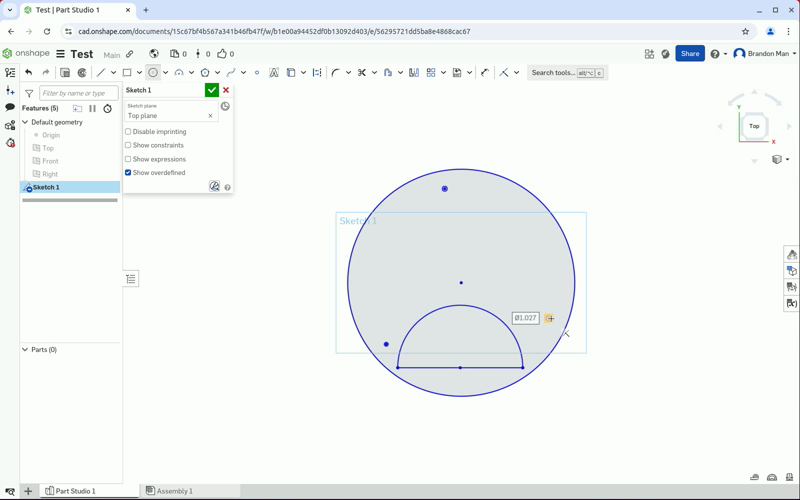
key(esc)
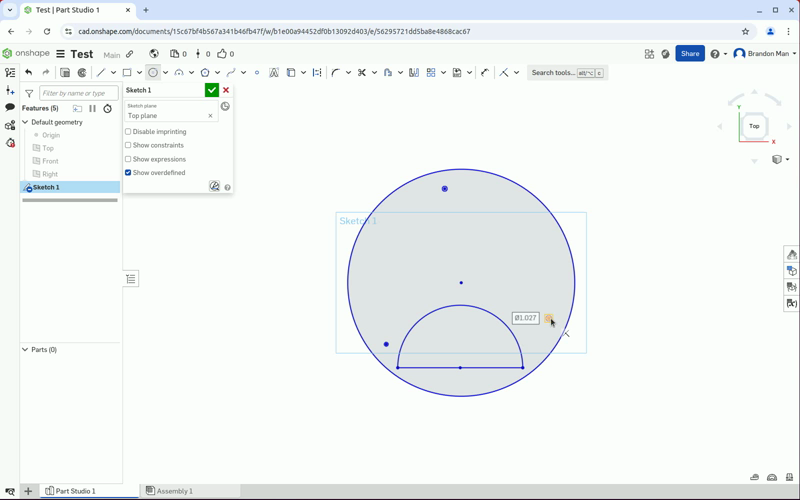
mouse_move(460, 226)
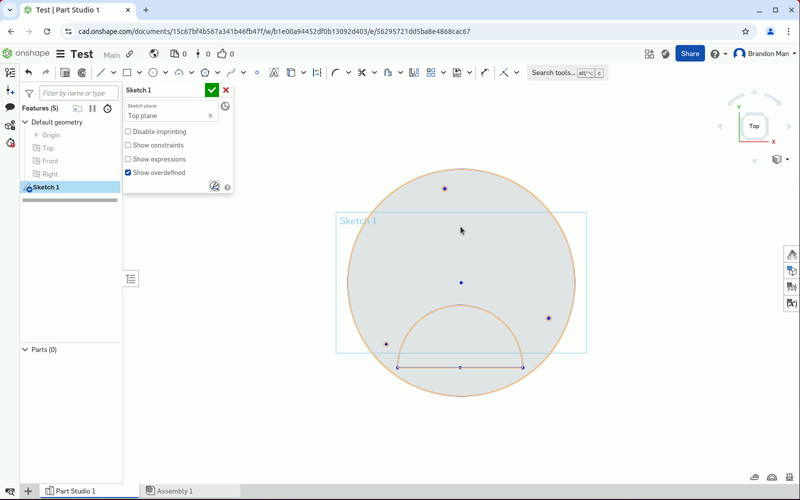
click(460, 226)
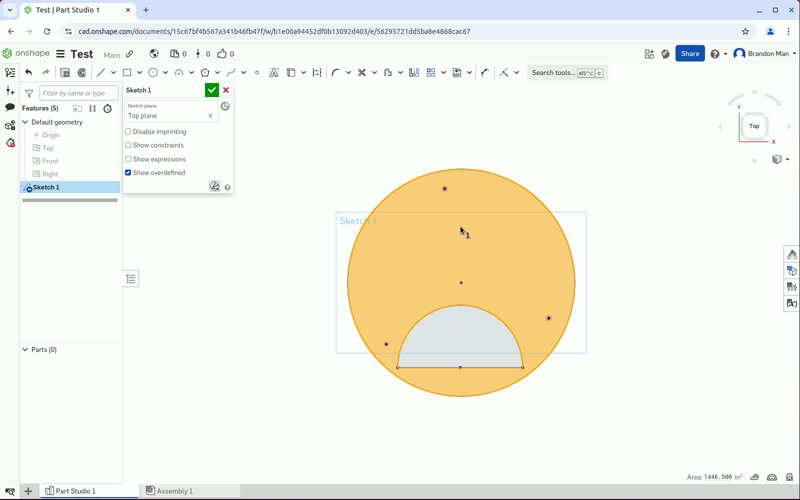
mouse_move(73, 352)
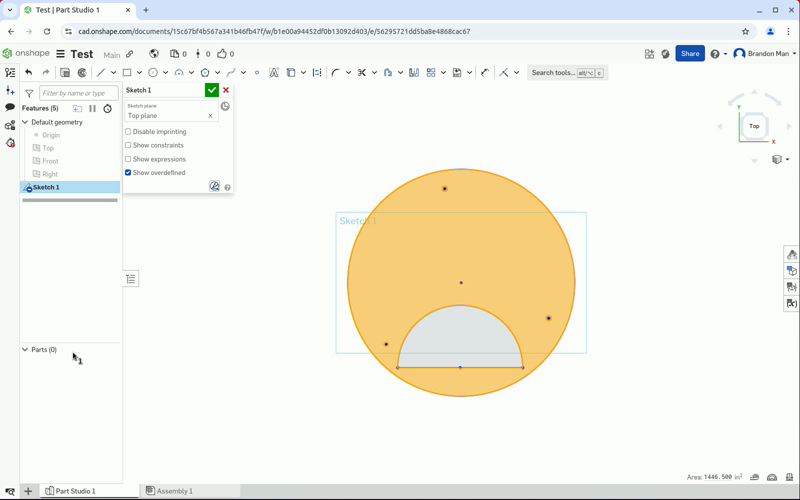
key(shift+y)
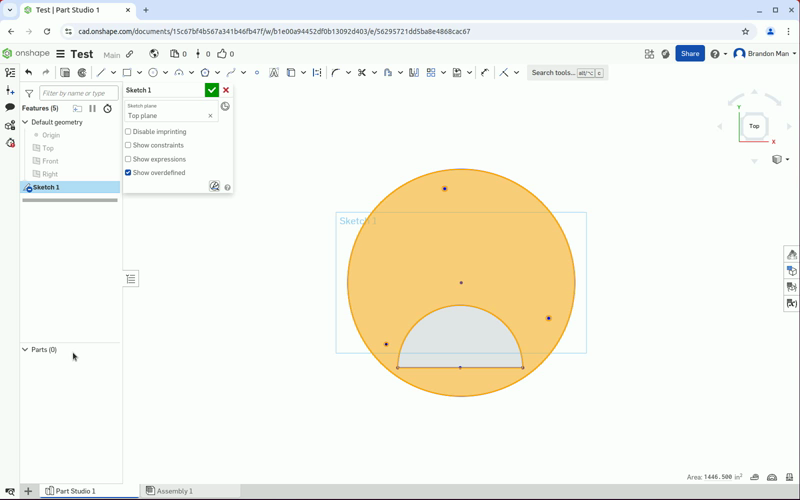
key(shift+e)
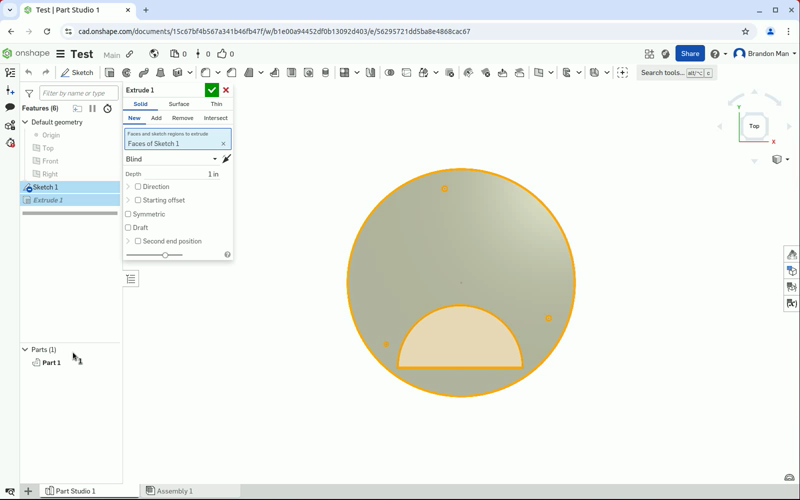
mouse_move(143, 106)
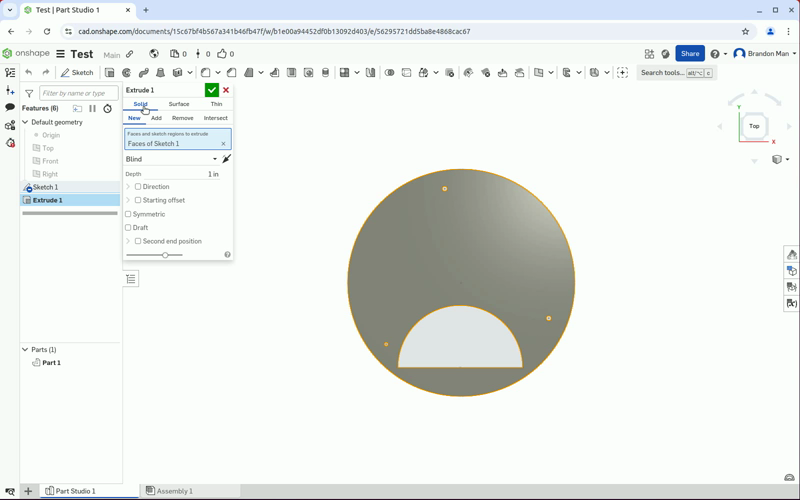
click(143, 106)
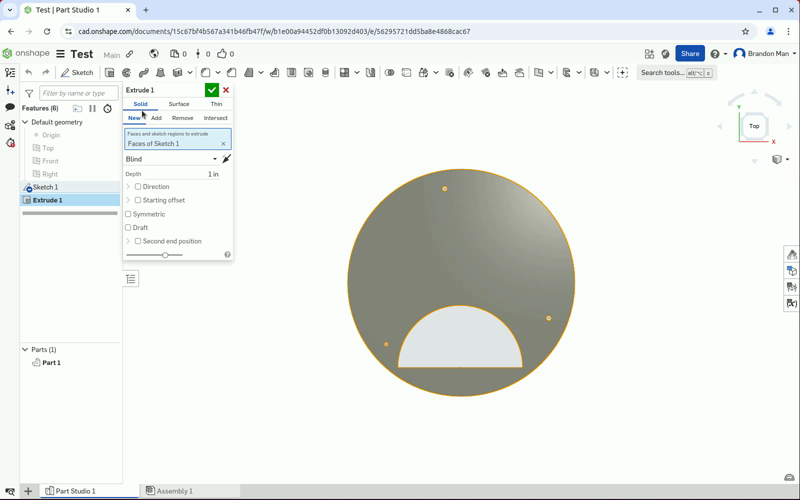
mouse_move(137, 120)
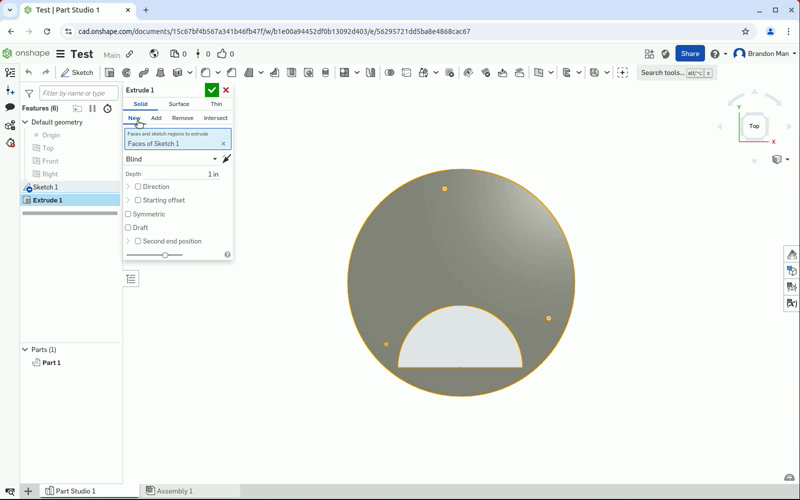
click(137, 120)
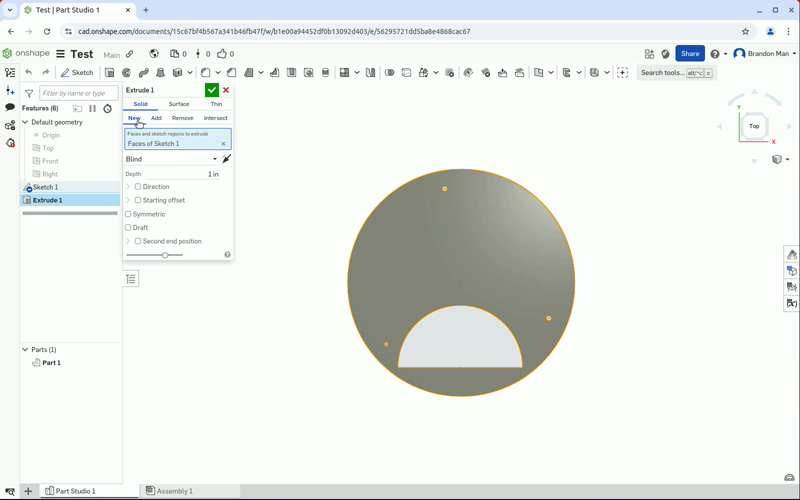
key(tab, 4)
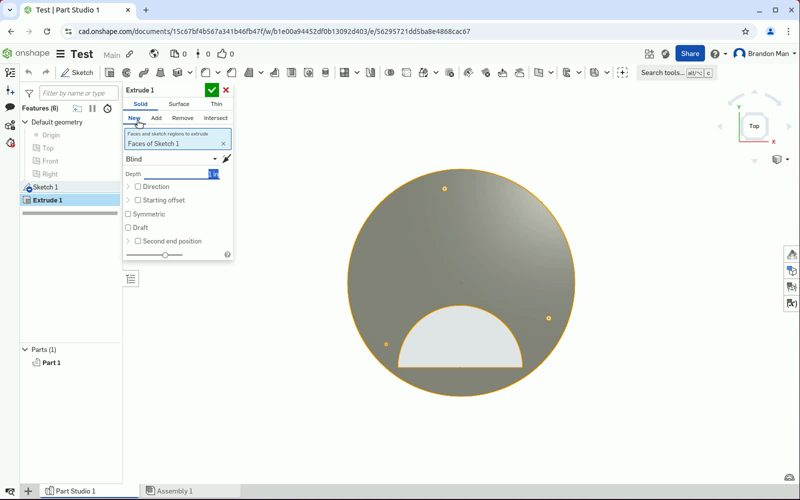
text(-0.241)
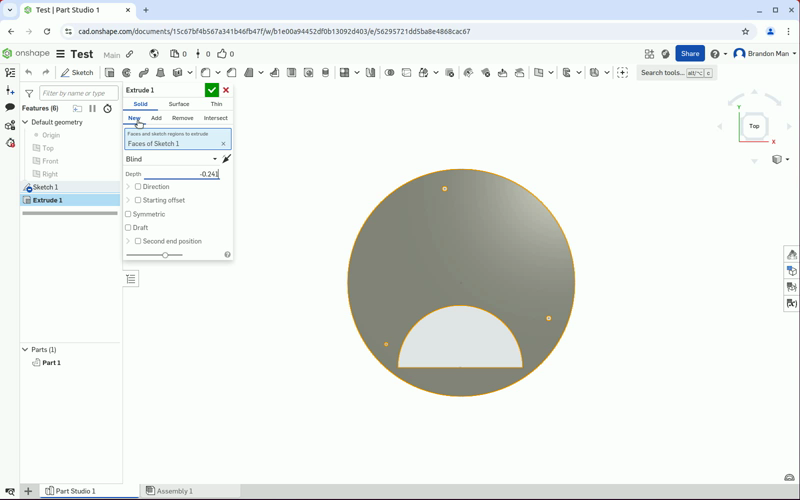
key(enter)
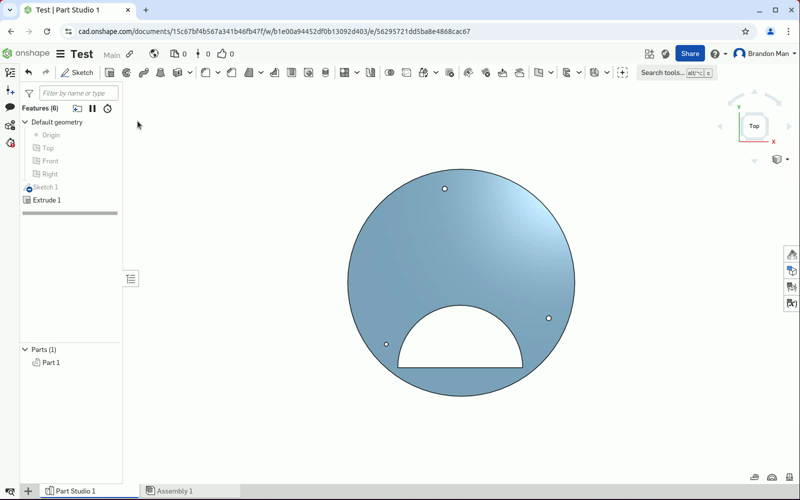
key(shift+h)
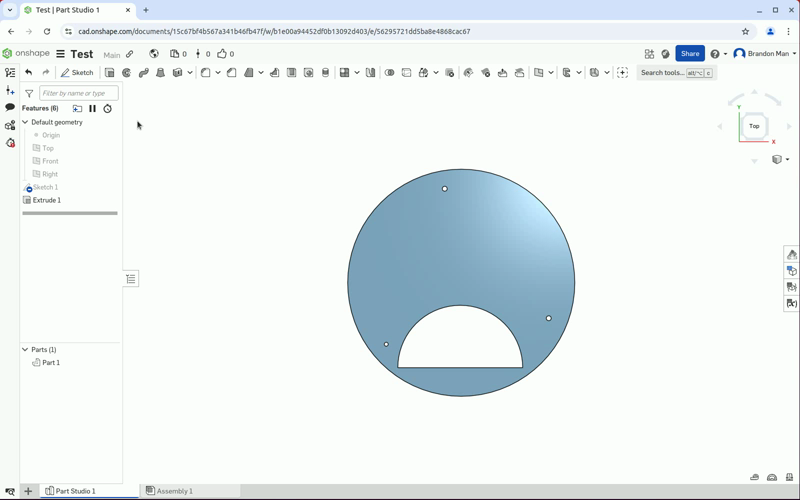
key(shift+h)
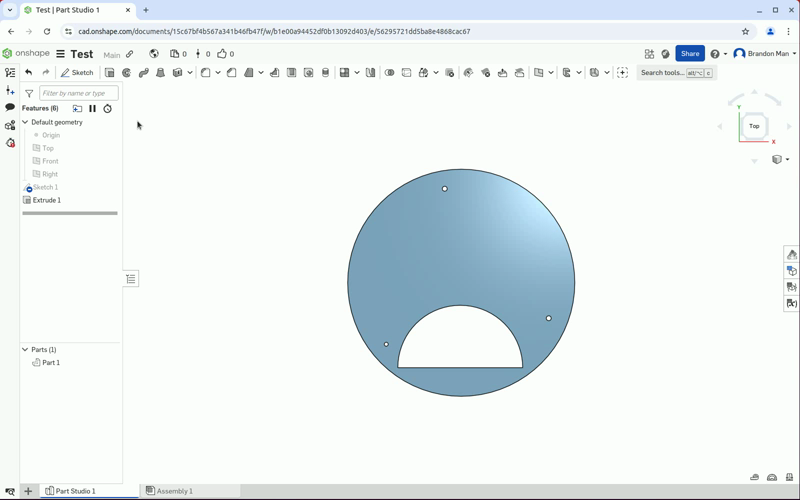
mouse_move(73, 189)
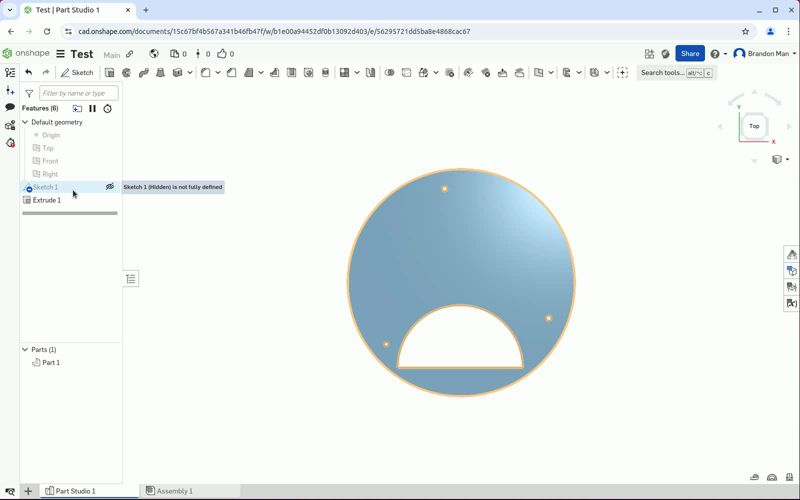
click(73, 189)
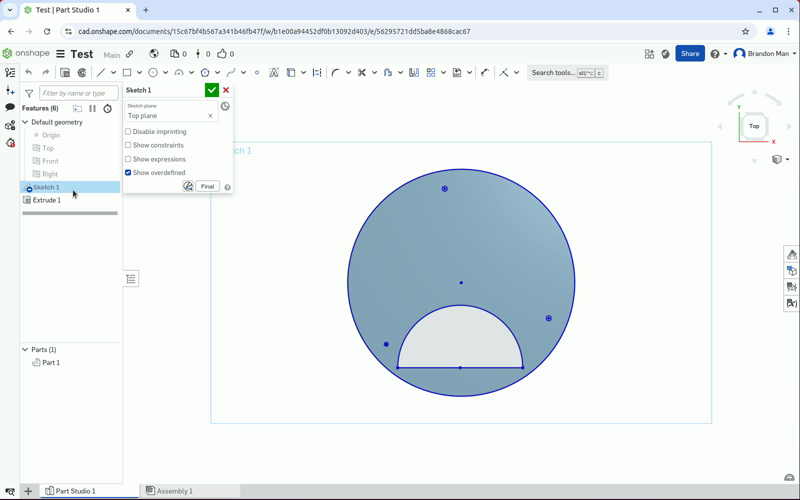
mouse_move(229, 92)
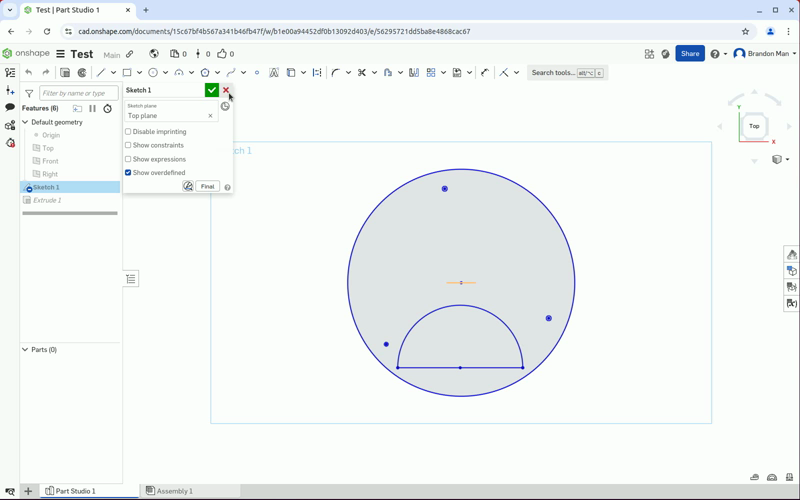
click(229, 92)
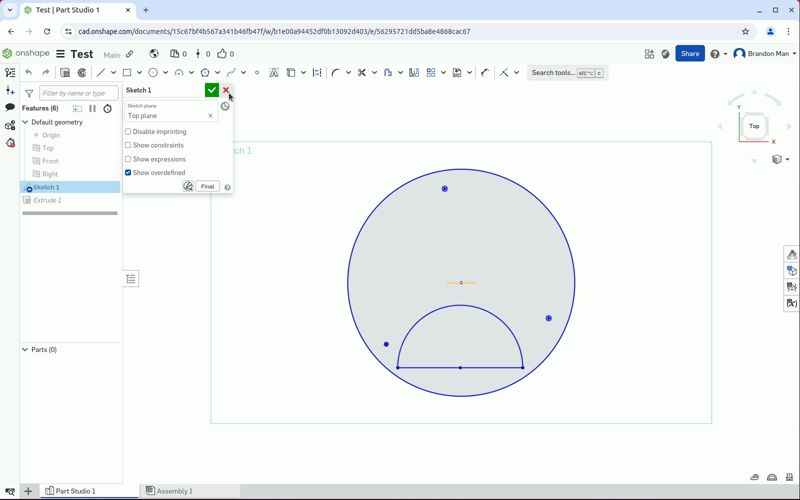
key(shift+s)
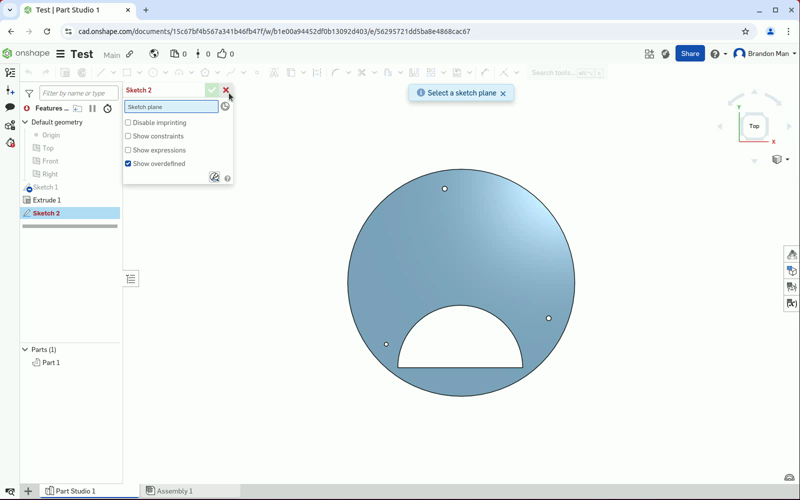
mouse_move(73, 150)
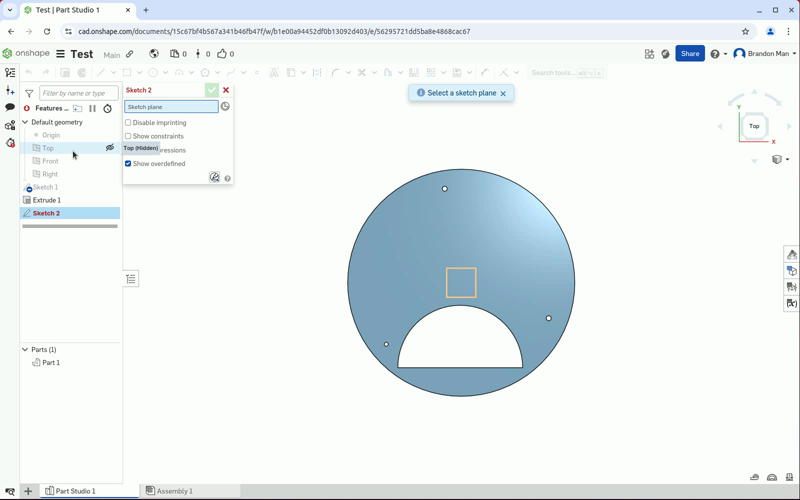
click(73, 150)
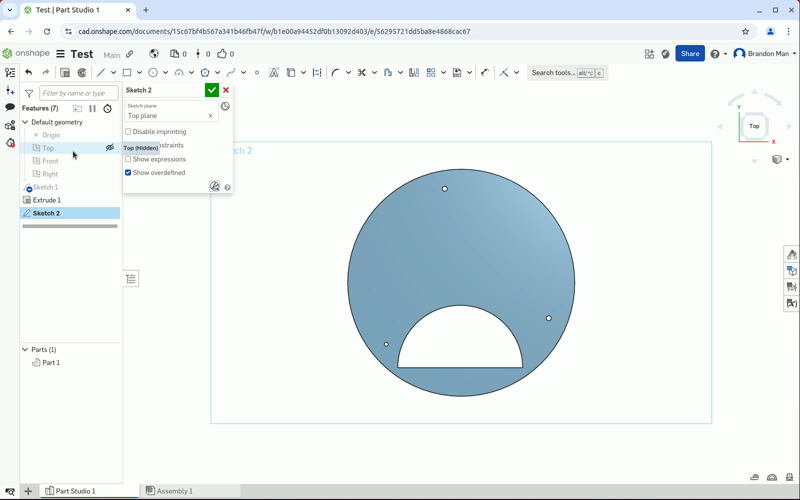
mouse_move(73, 352)
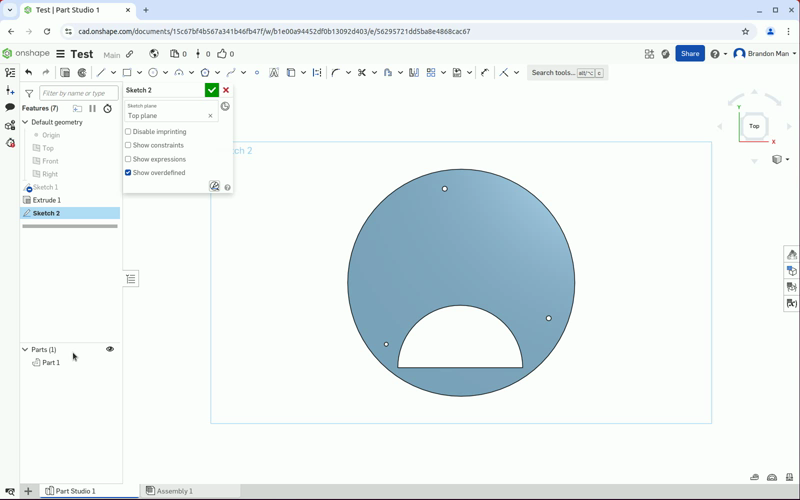
key(y)
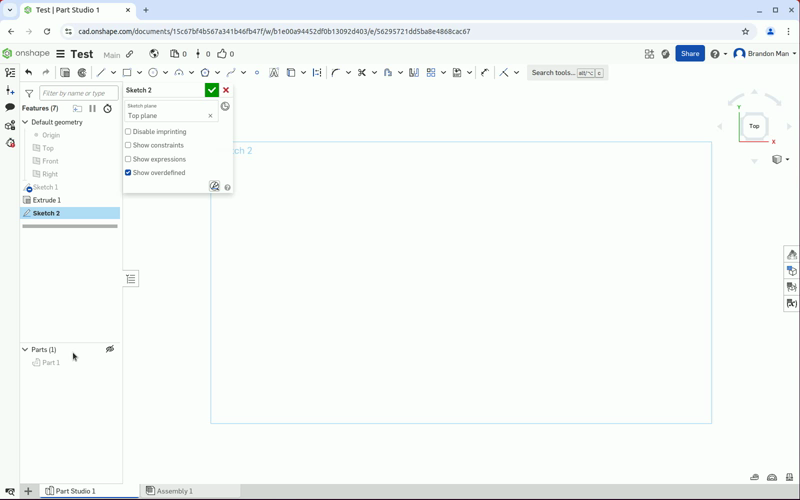
key(l)
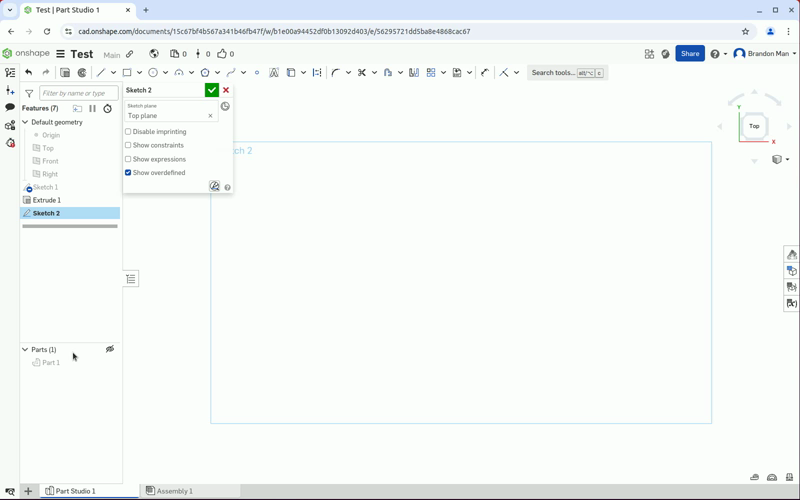
key_down(shift)
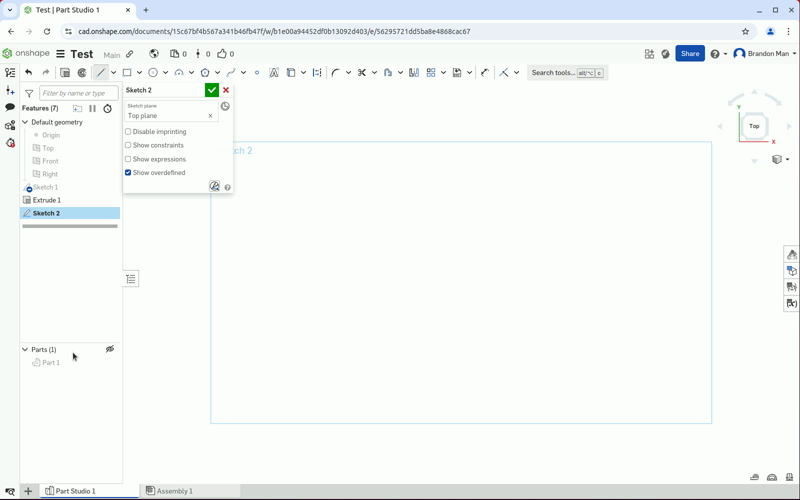
mouse_move(398, 368)
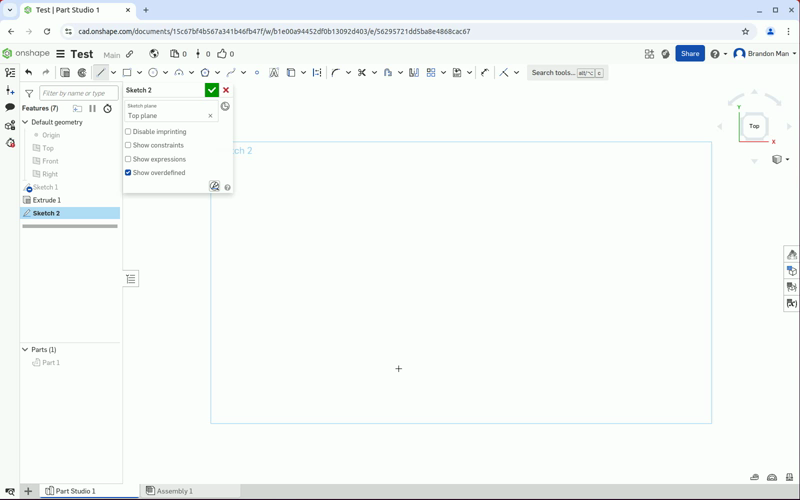
click(398, 368)
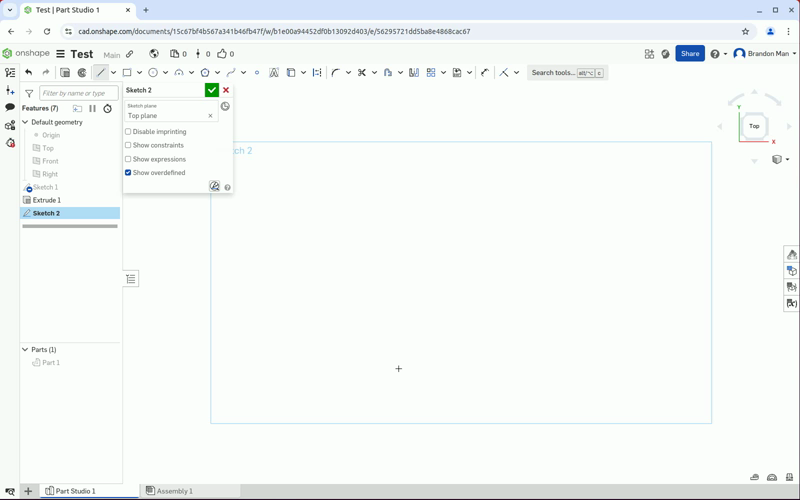
key_up(shift)
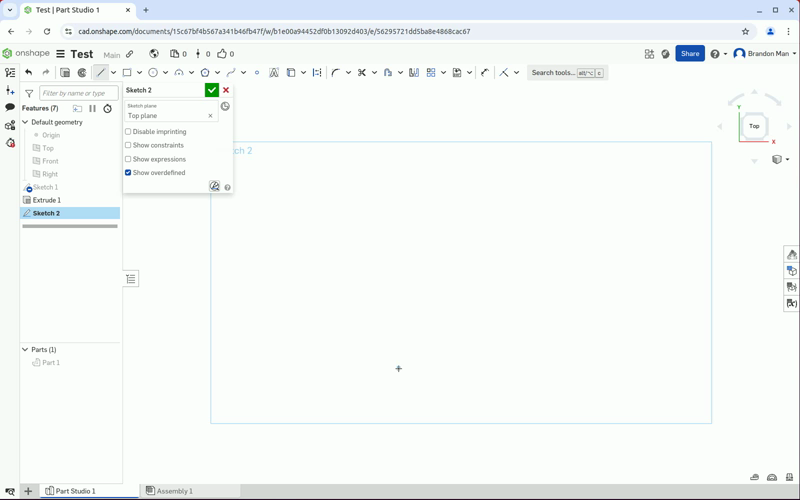
key_down(shift)
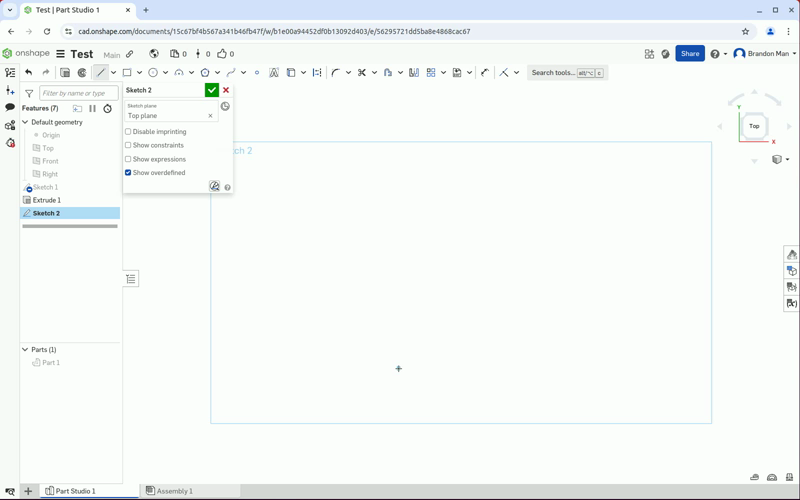
mouse_move(523, 368)
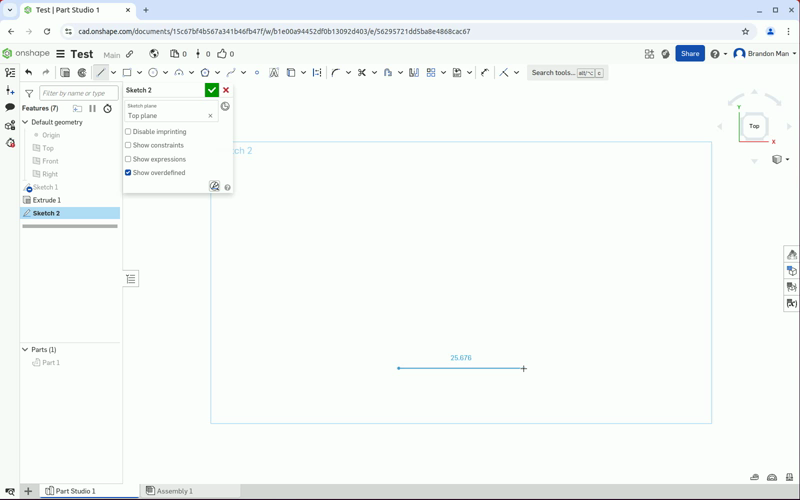
click(523, 368)
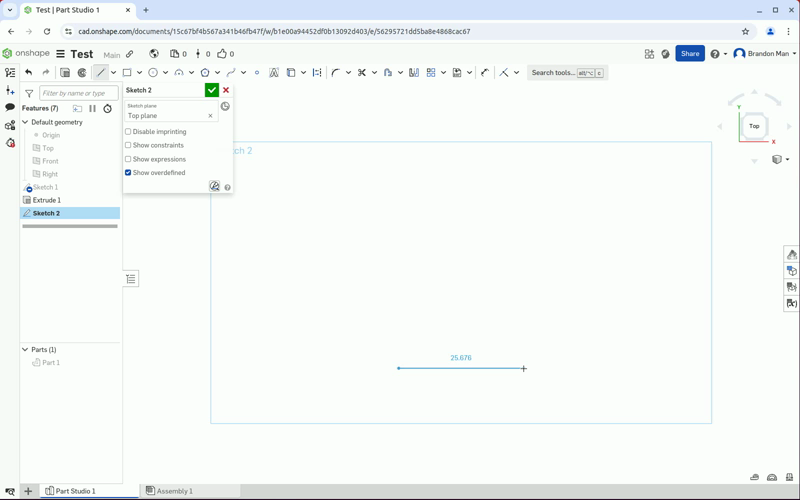
key_up(shift)
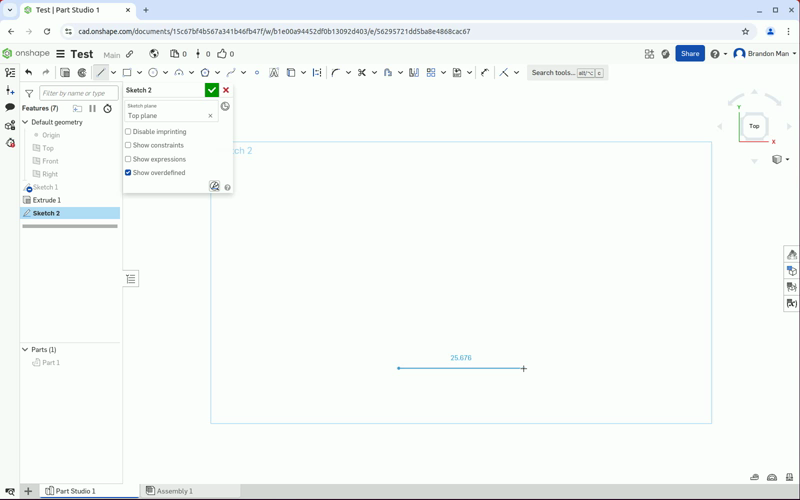
key(esc)
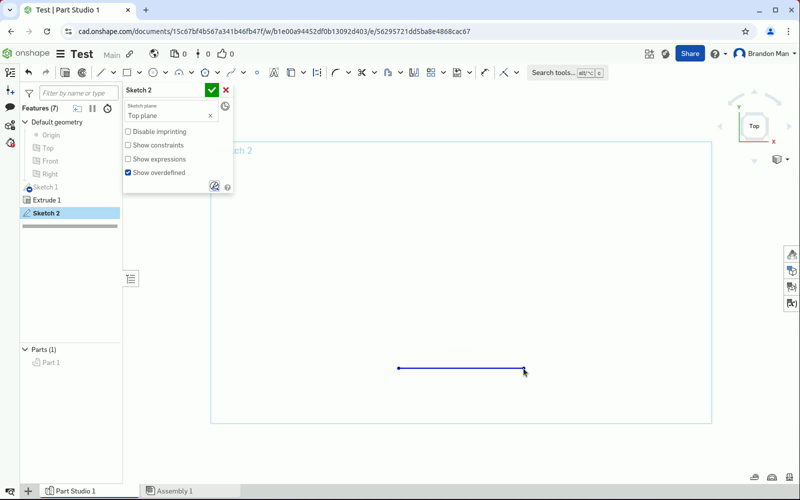
key(a)
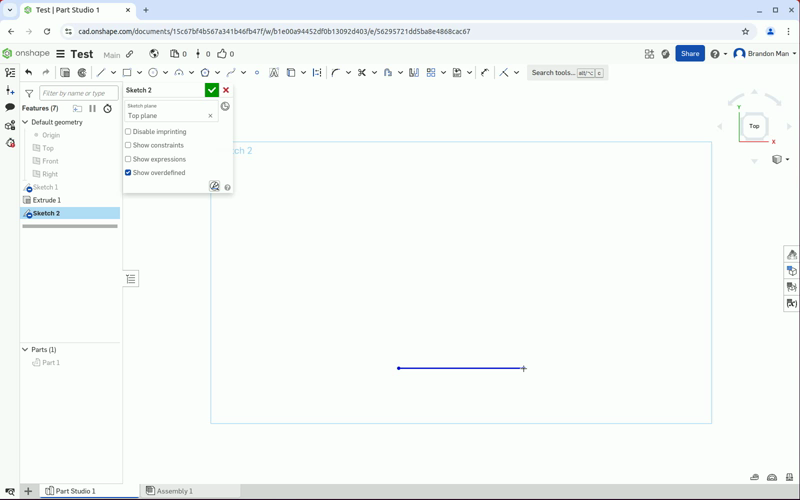
mouse_move(523, 368)
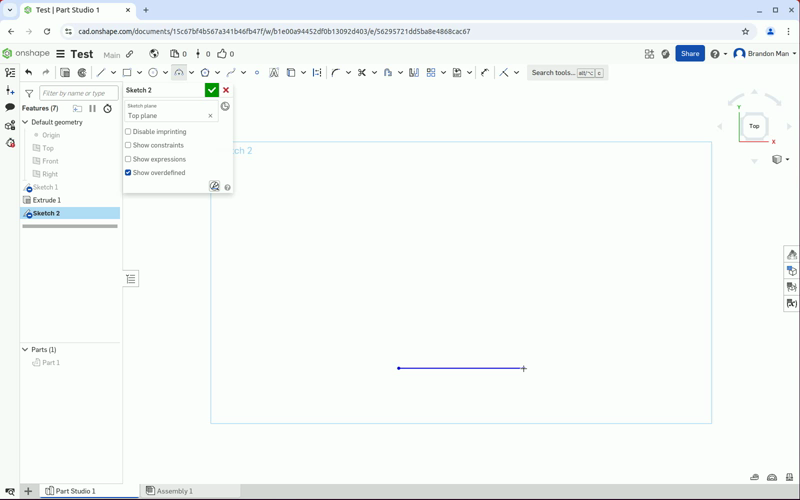
click(523, 368)
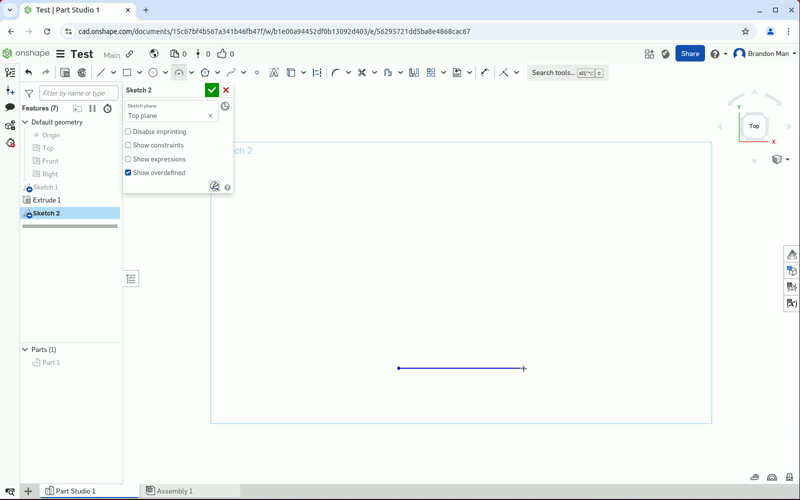
mouse_move(398, 368)
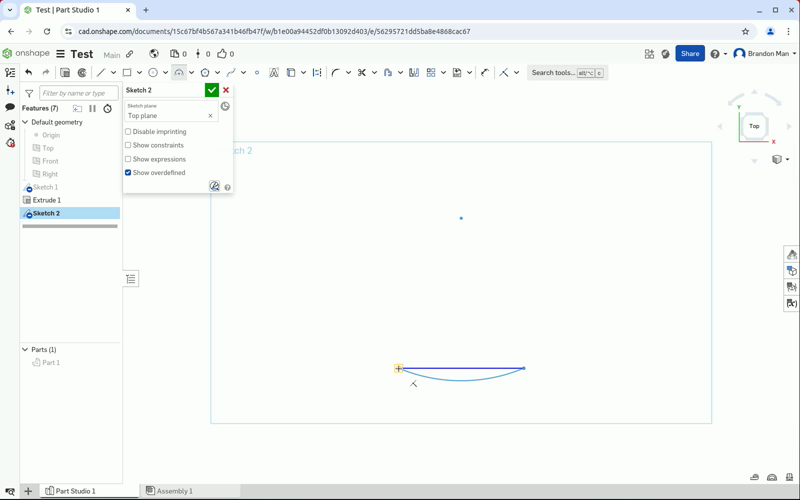
click(398, 368)
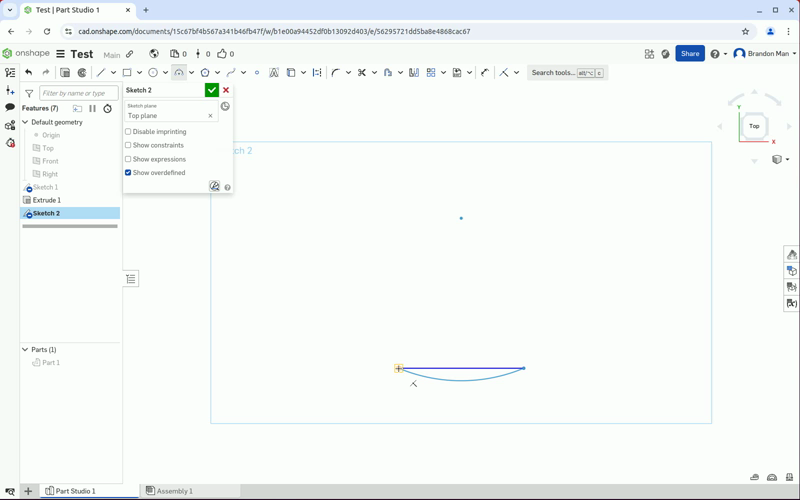
key_down(shift)
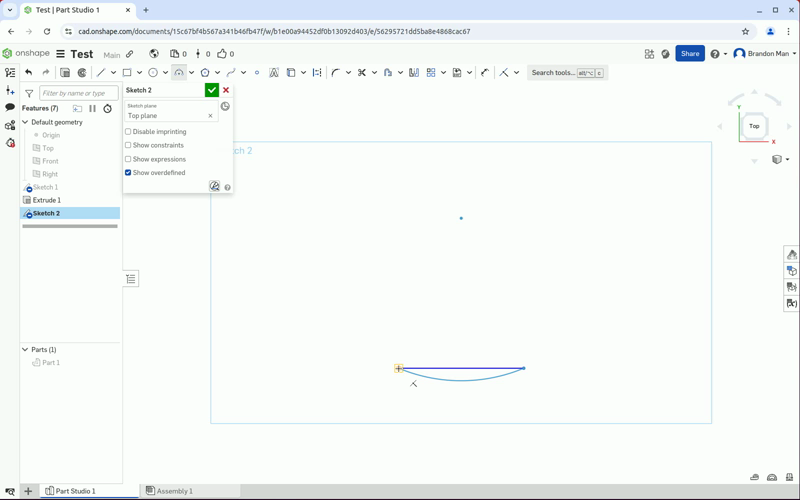
mouse_move(461, 305)
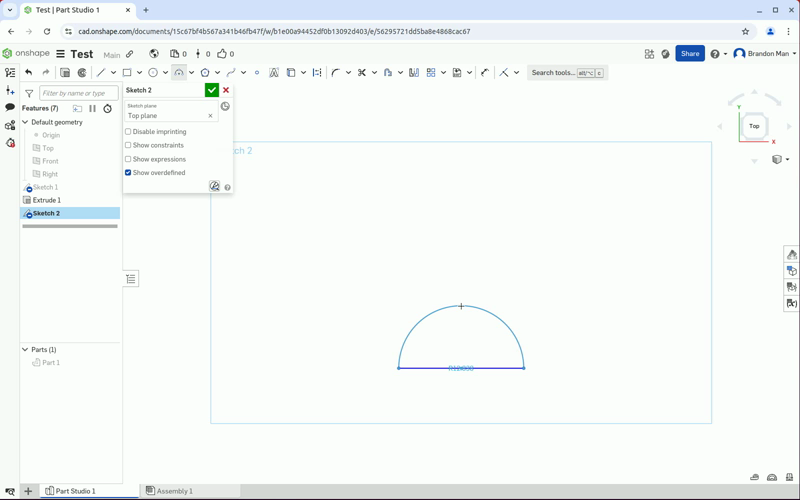
click(461, 305)
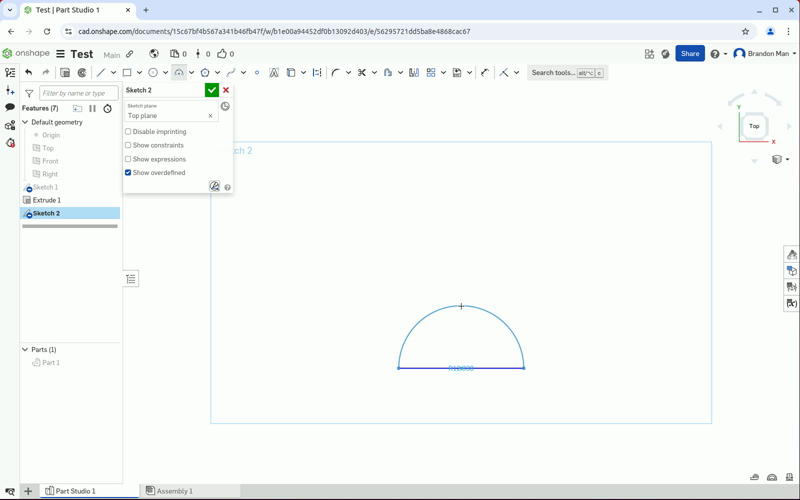
key_up(shift)
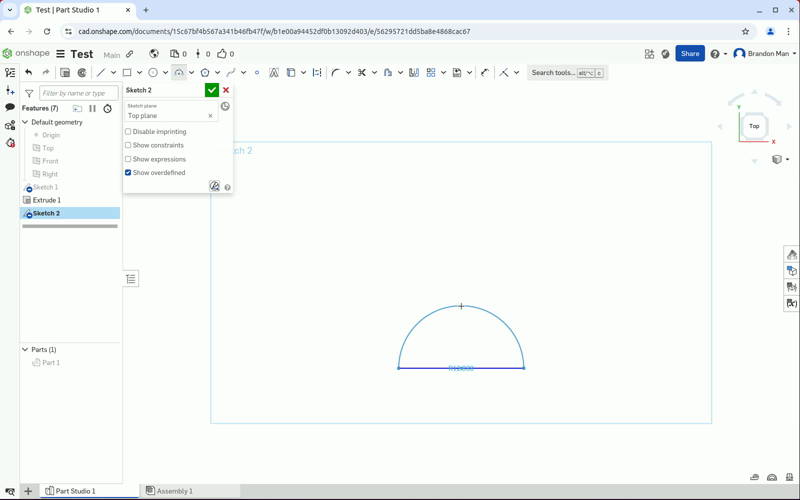
key(esc)
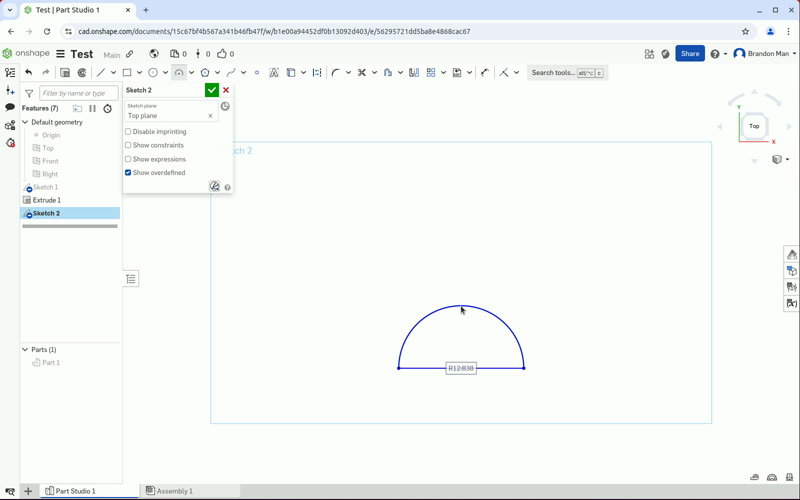
mouse_move(496, 343)
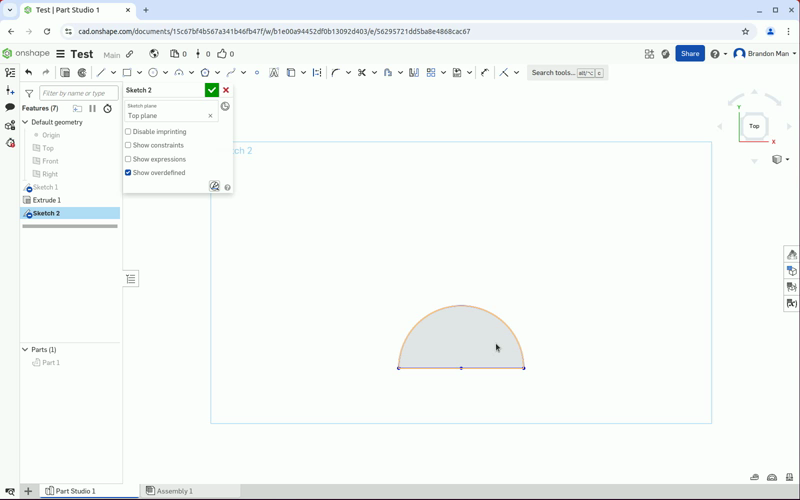
click(496, 343)
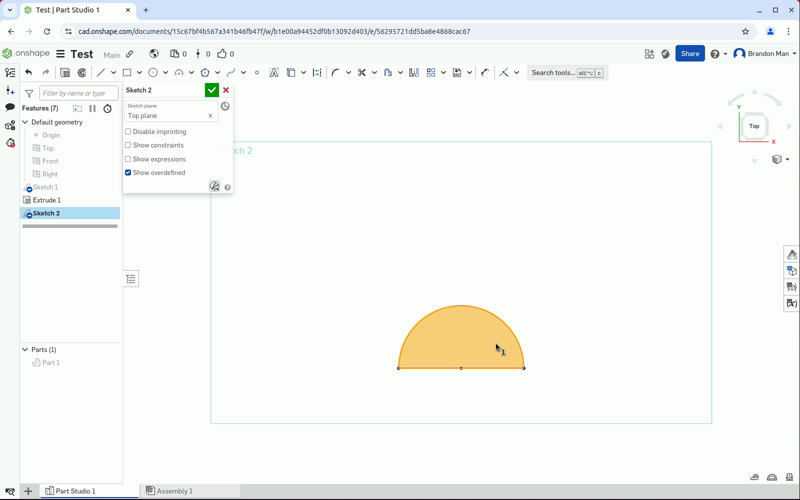
mouse_move(73, 352)
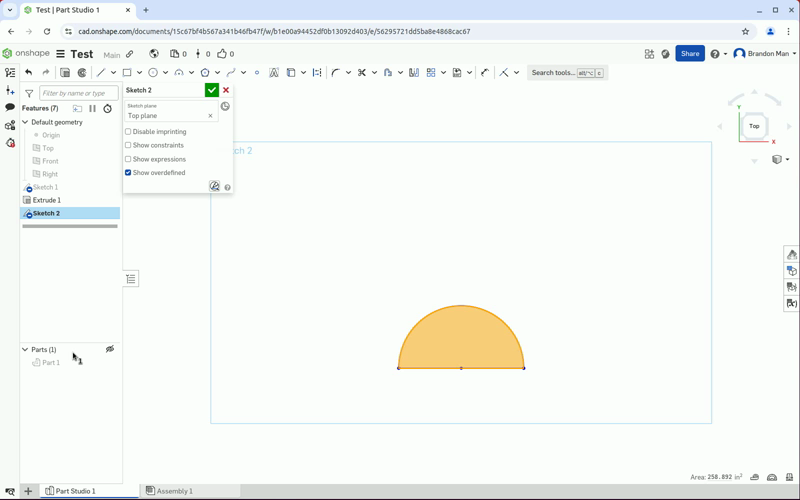
key(shift+y)
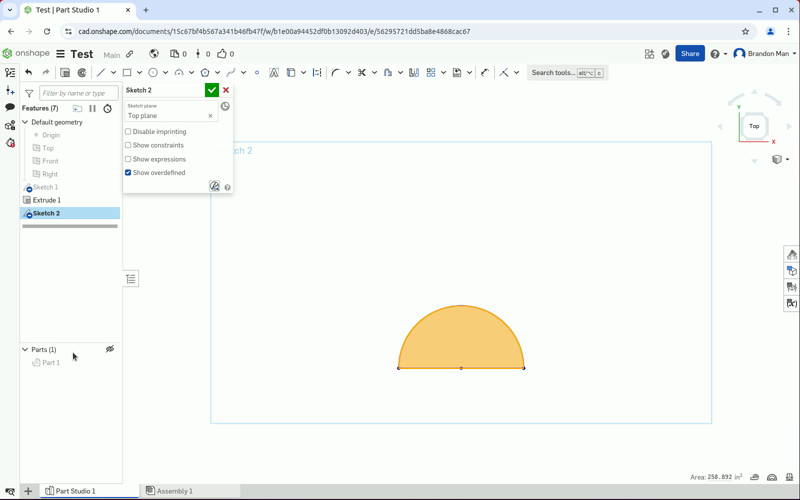
key(shift+e)
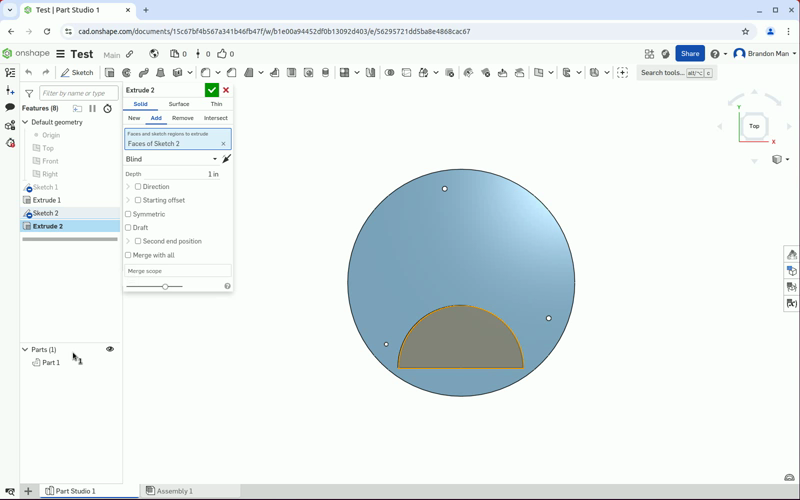
mouse_move(143, 106)
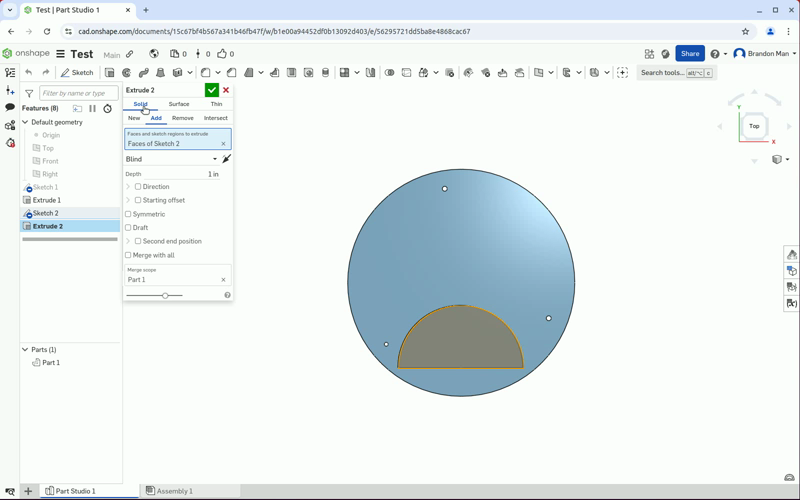
click(143, 106)
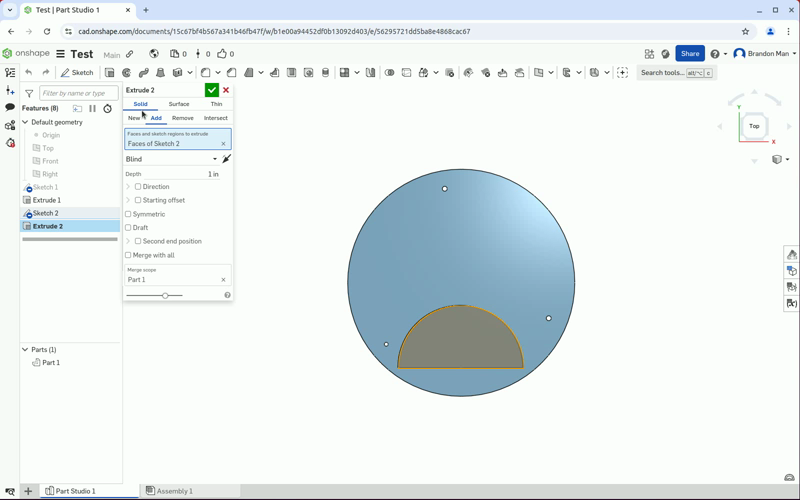
mouse_move(137, 120)
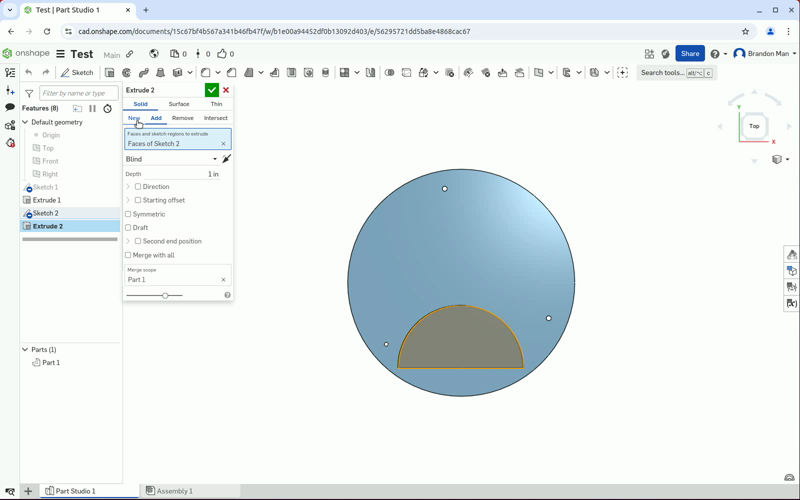
click(137, 120)
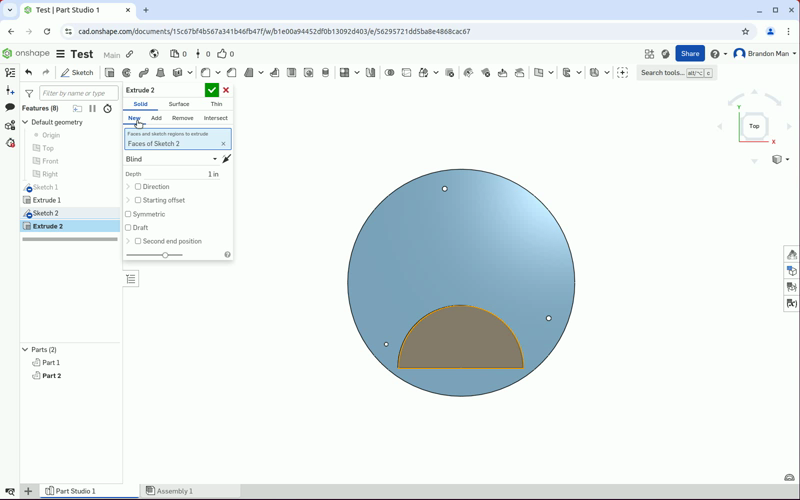
key(tab, 4)
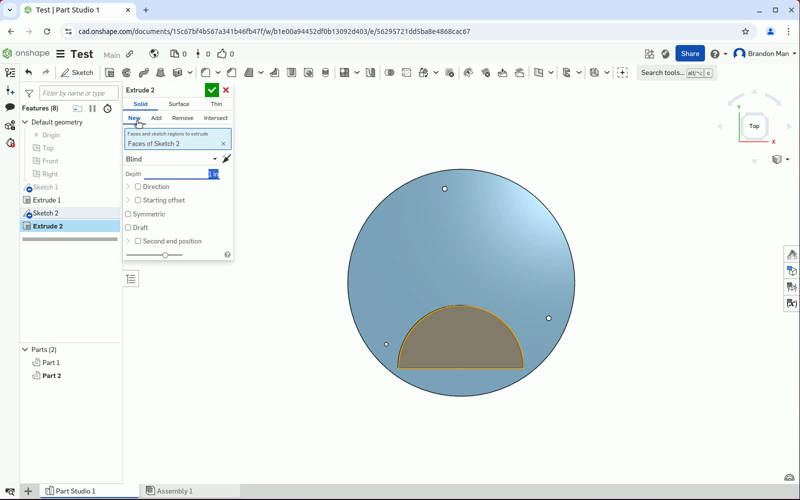
text(-0.241)
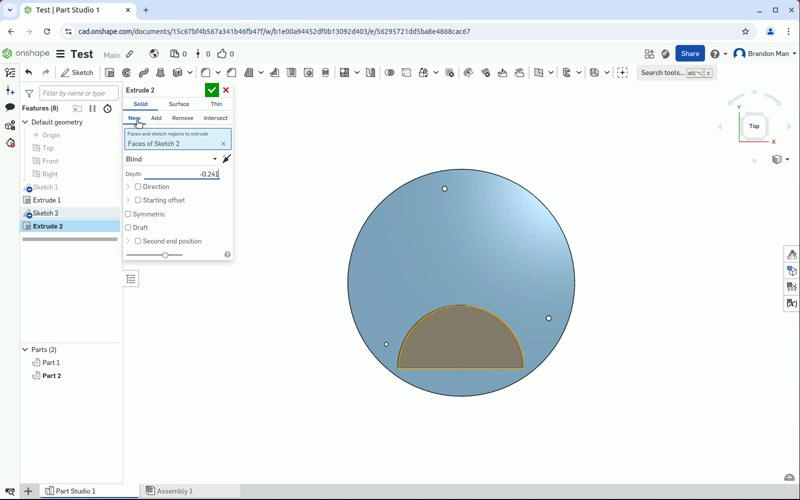
key(enter)
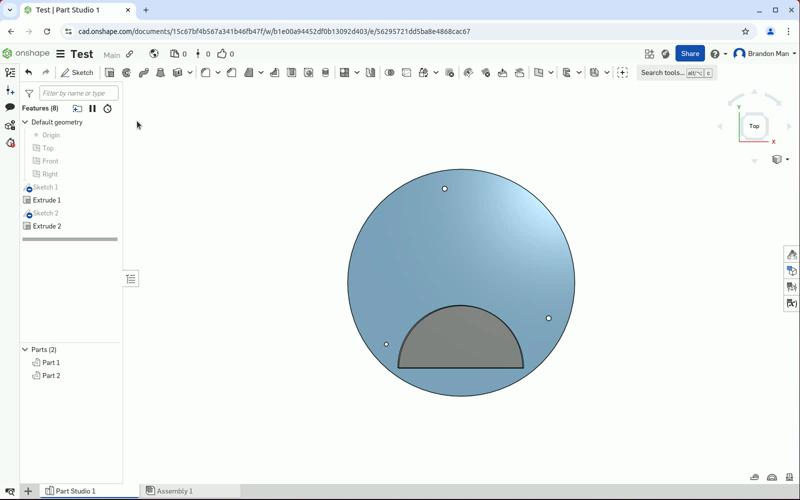
key(shift+h)
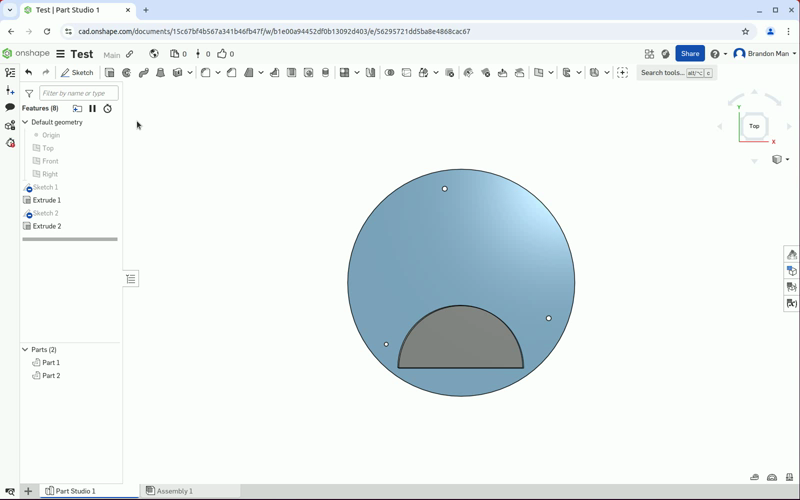
key(shift+h)
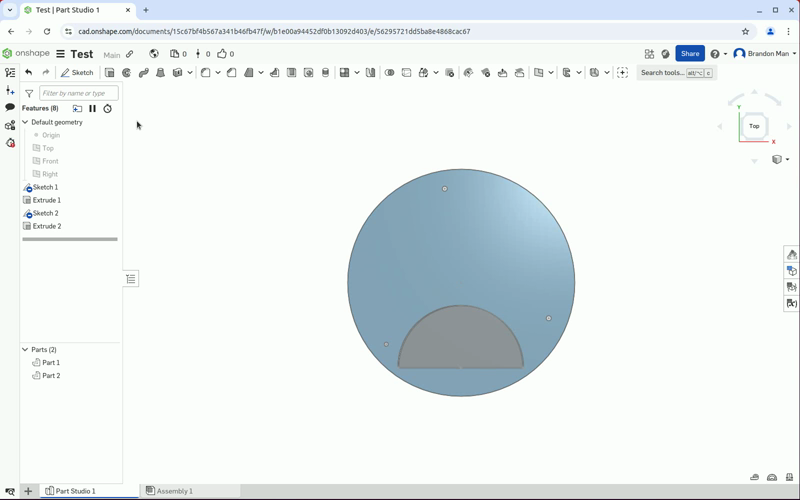
key(shift+7)
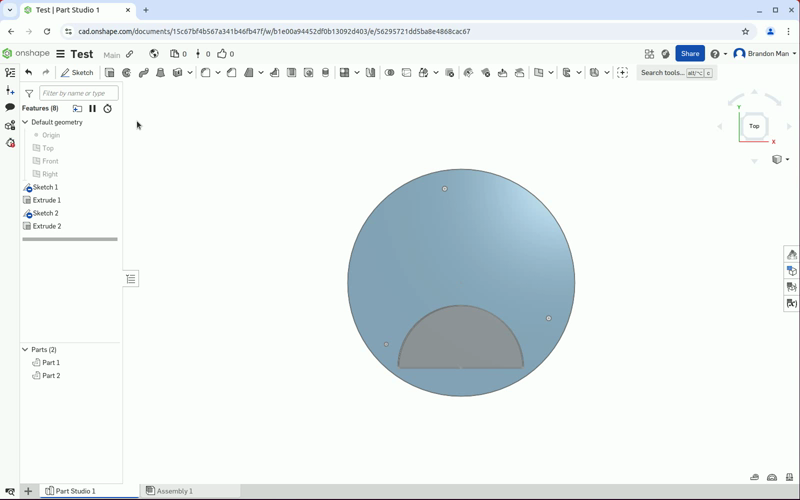
key(up, 3)
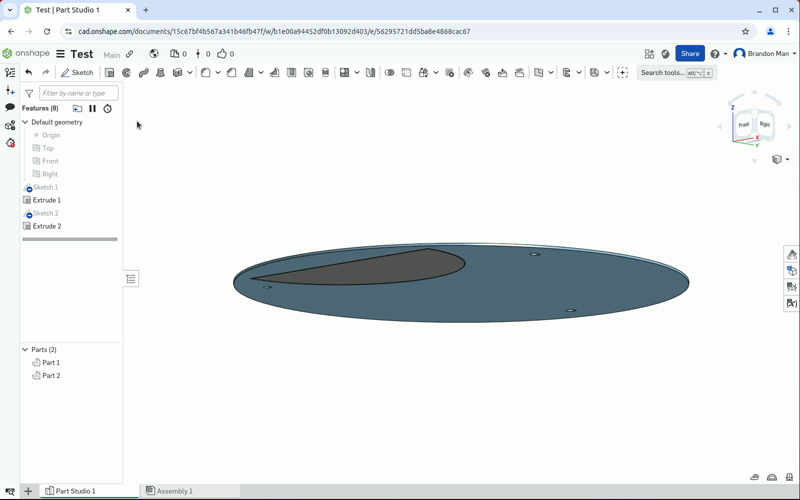
key(left, 3)
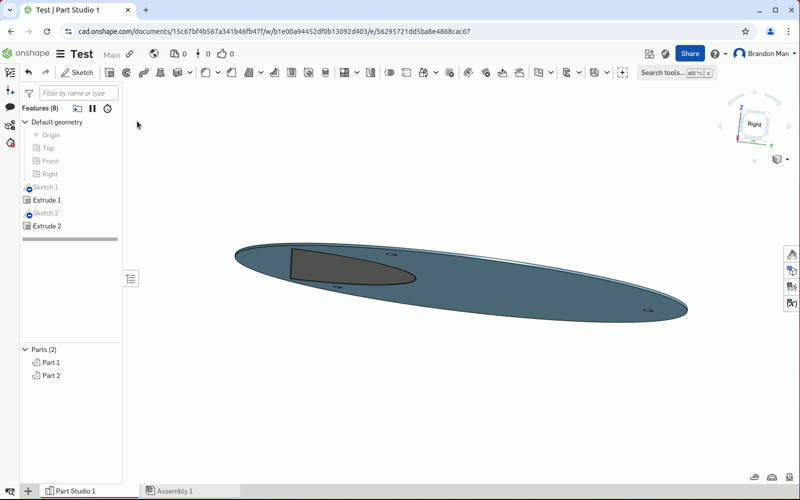
key(right, 3)
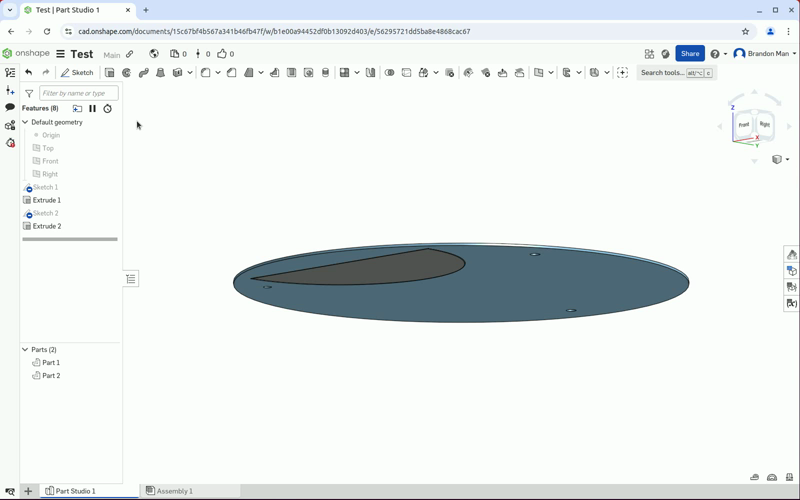
key(down, 3)
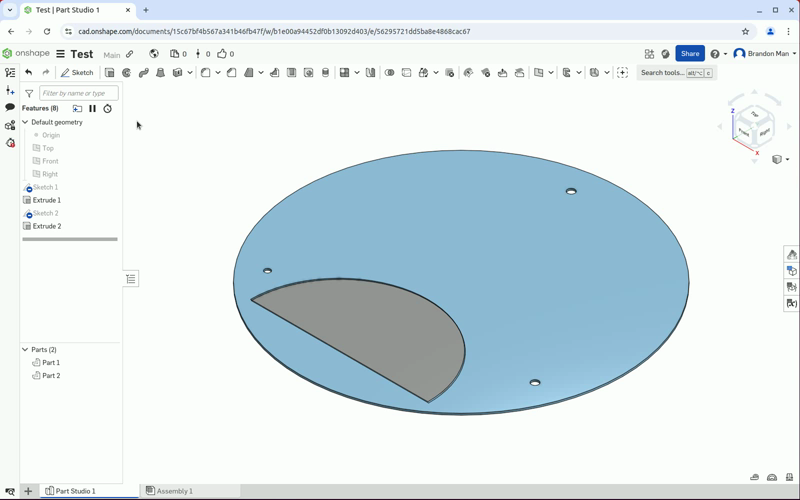
mouse_move(73, 189)
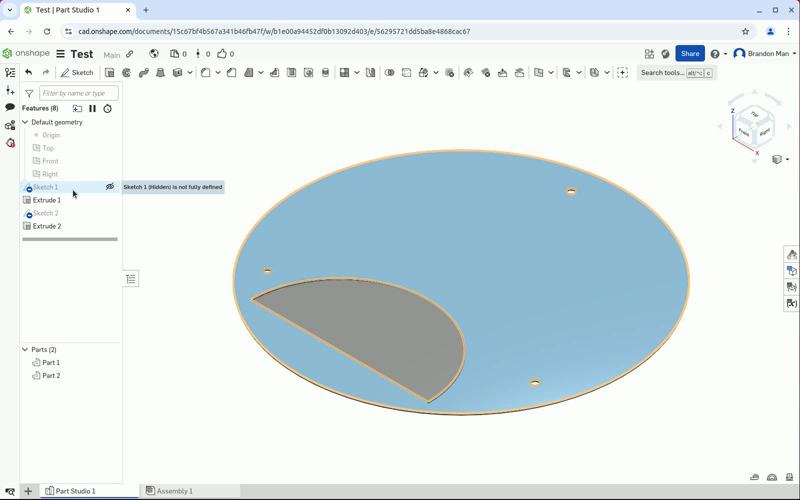
click(73, 189)